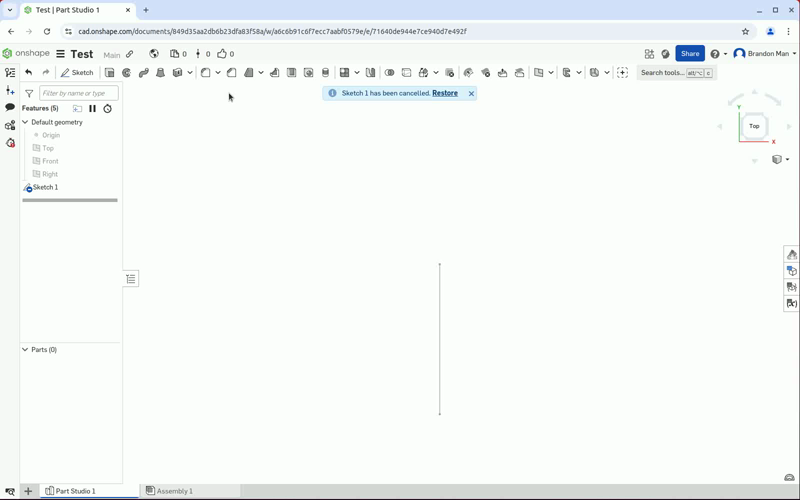
key(shift+h)
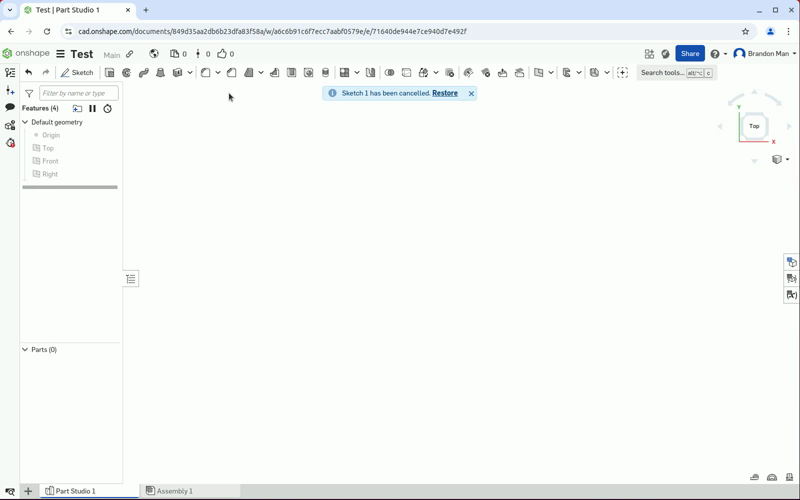
mouse_move(73, 352)
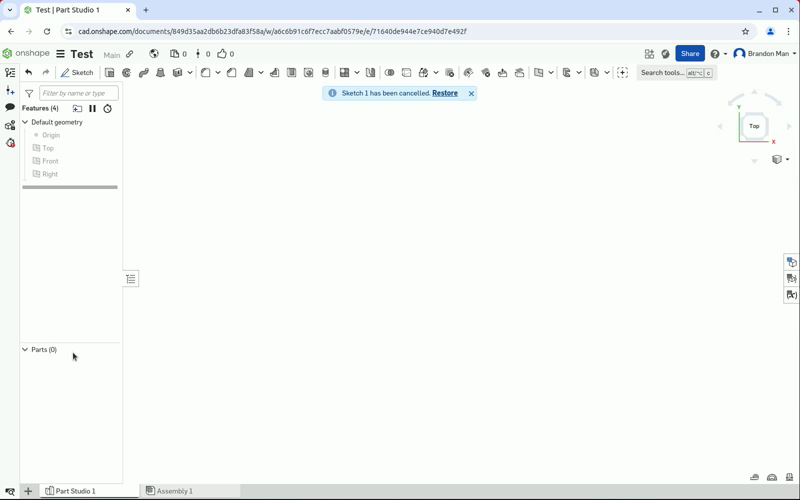
key(y)
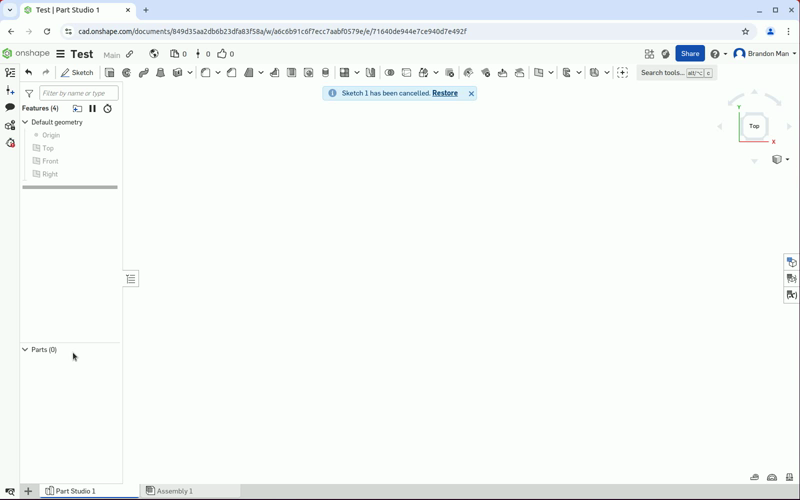
key(shift+p)
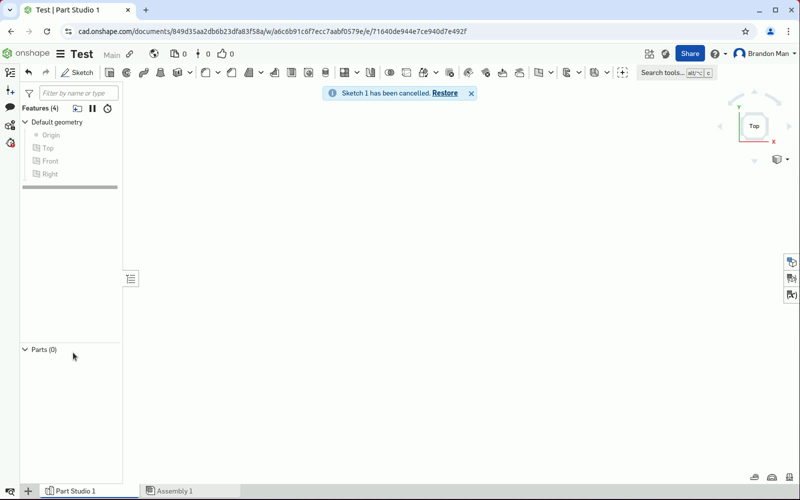
key(space)
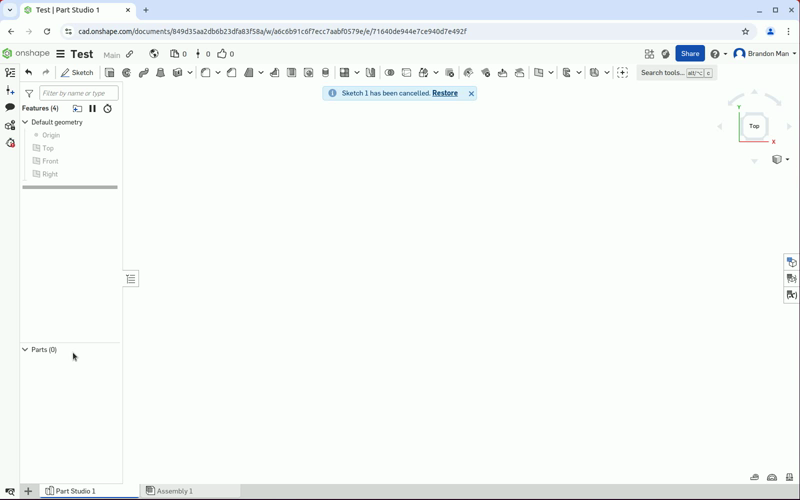
key_down(shift)
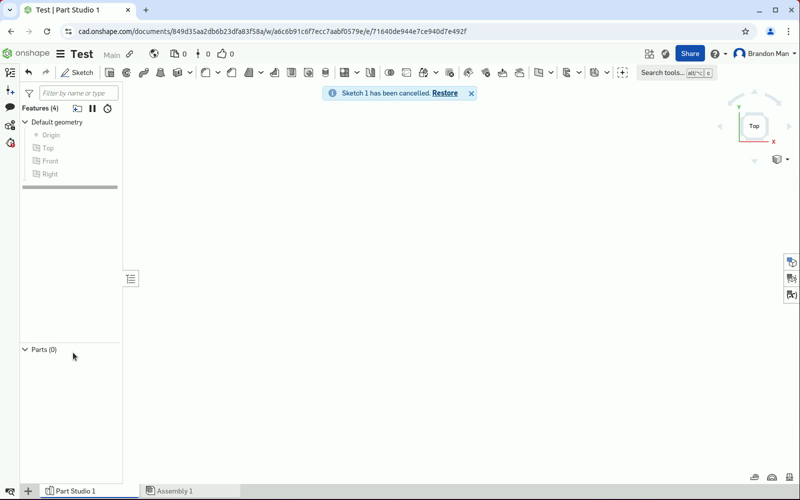
key(up)
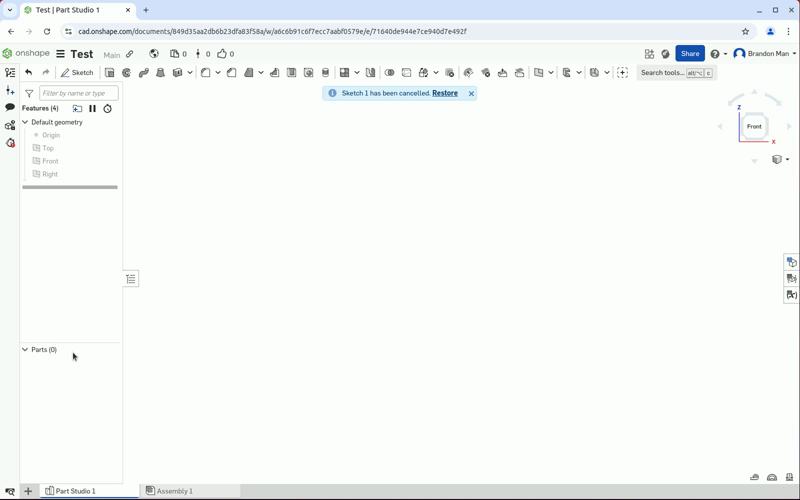
key_up(shift)
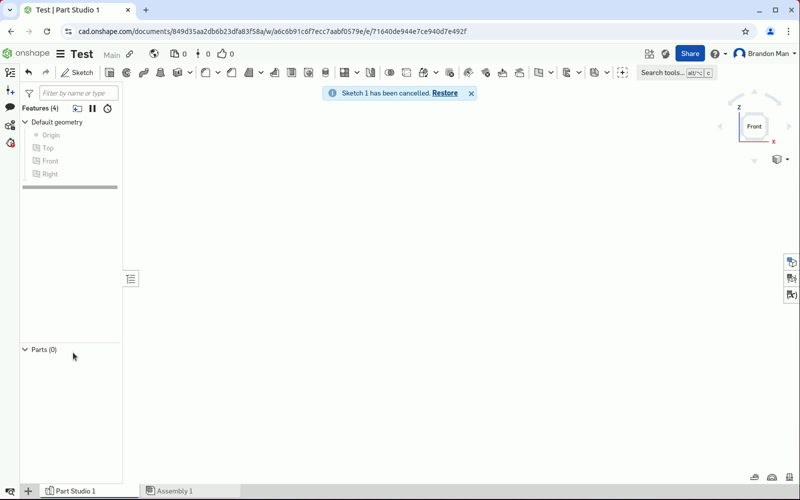
mouse_move(73, 352)
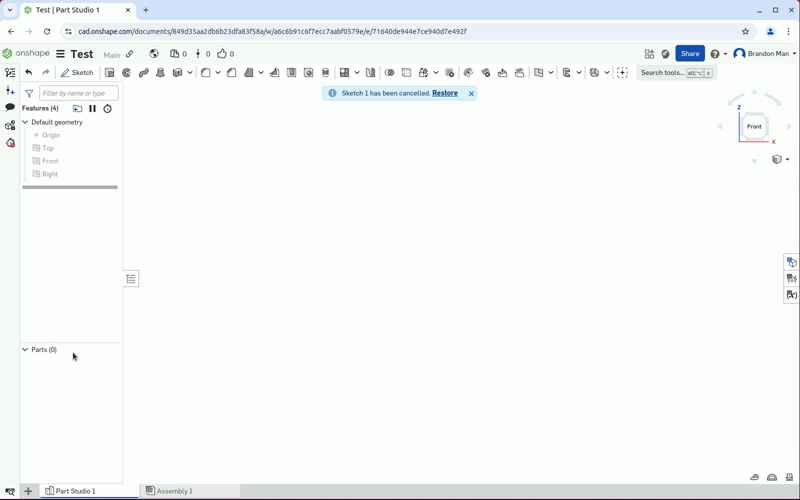
key(shift+y)
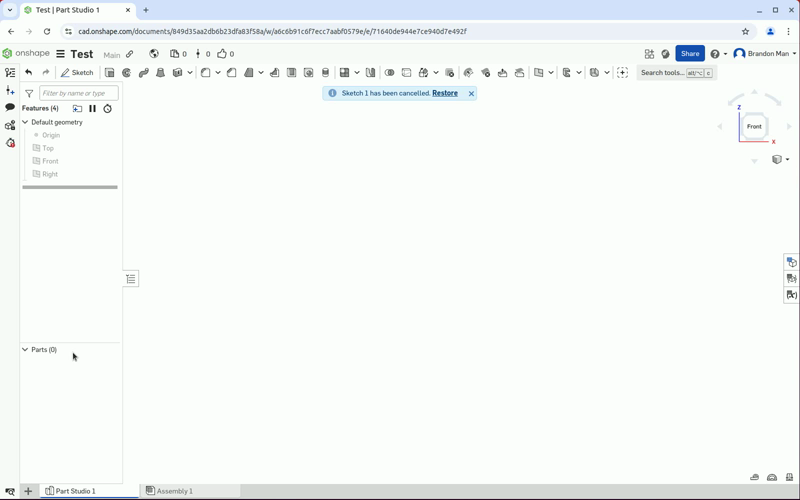
key(shift+s)
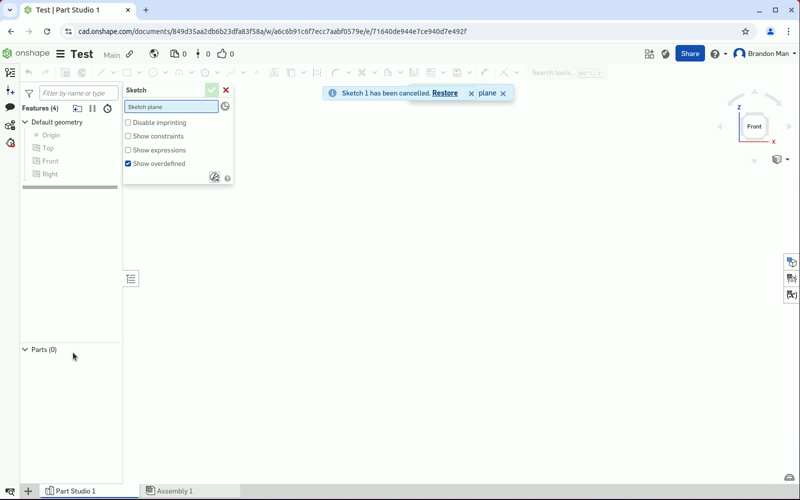
mouse_move(73, 163)
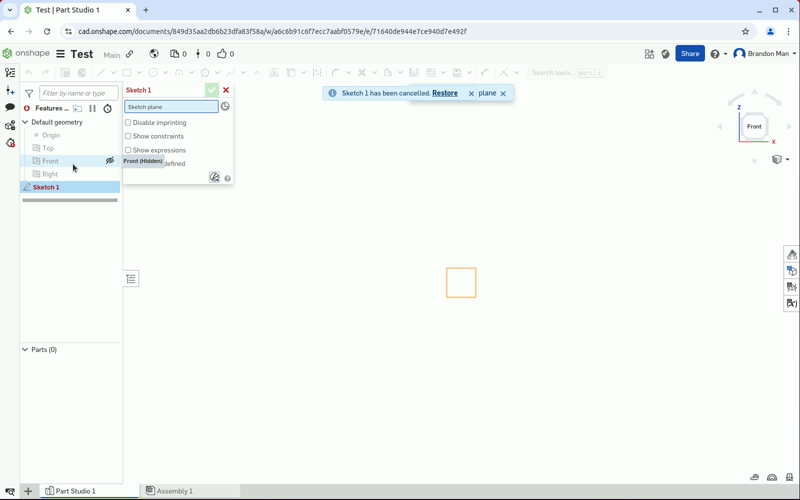
click(73, 163)
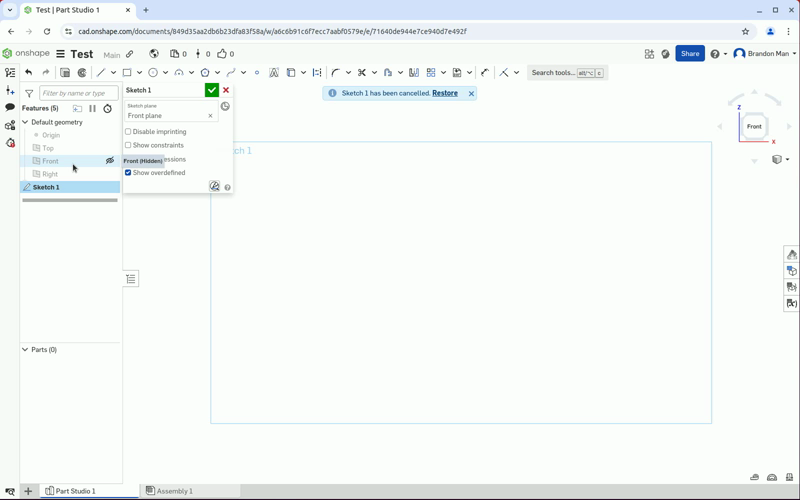
mouse_move(73, 352)
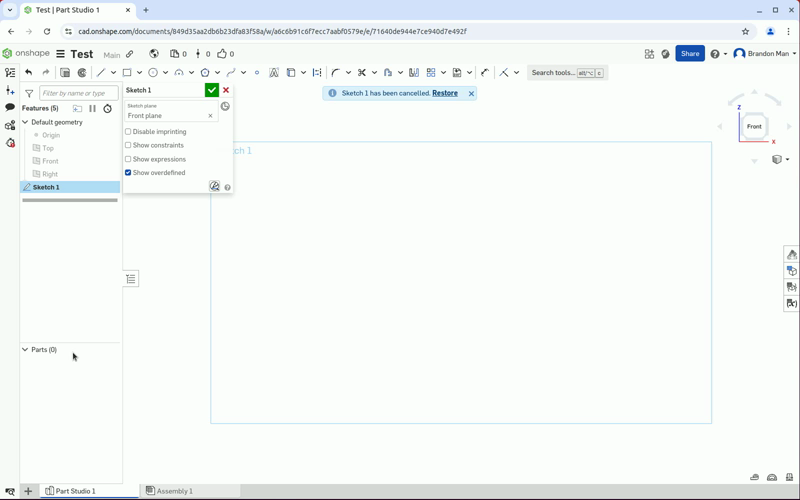
key(y)
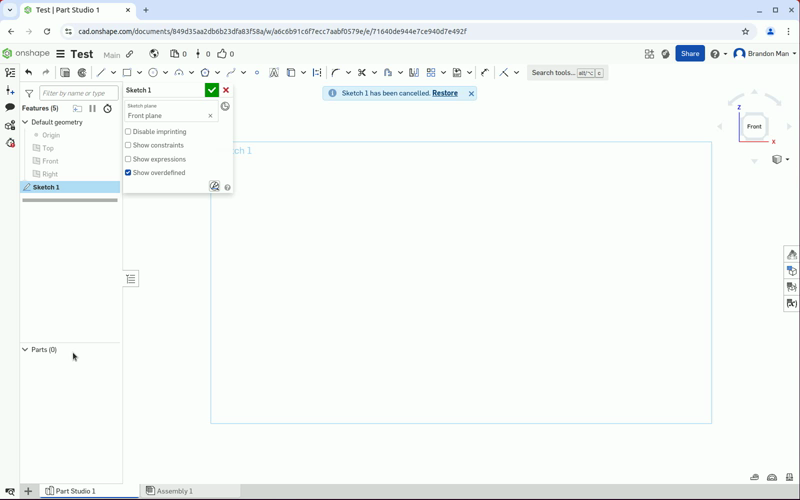
key(c)
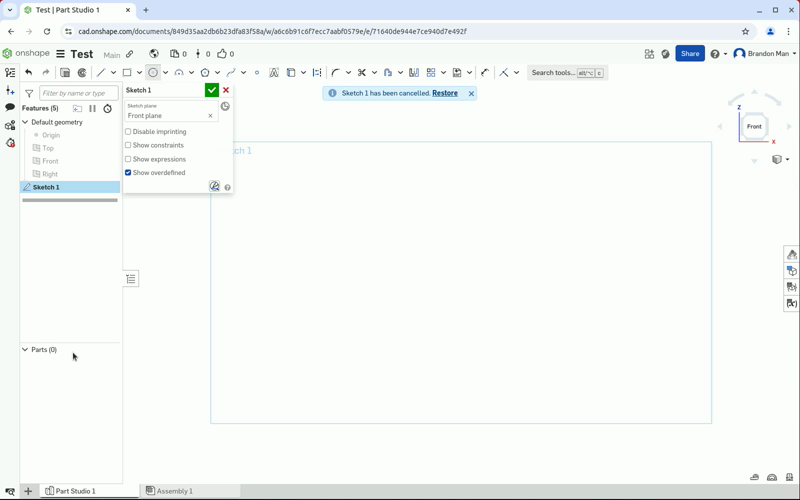
key_down(shift)
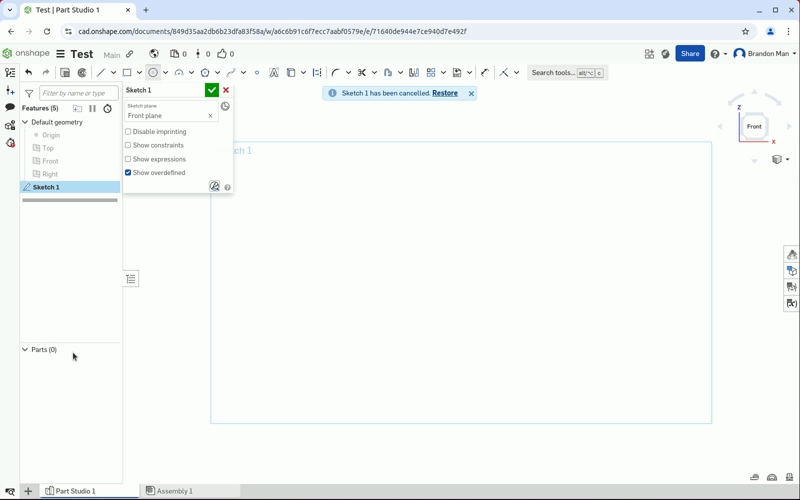
mouse_move(461, 282)
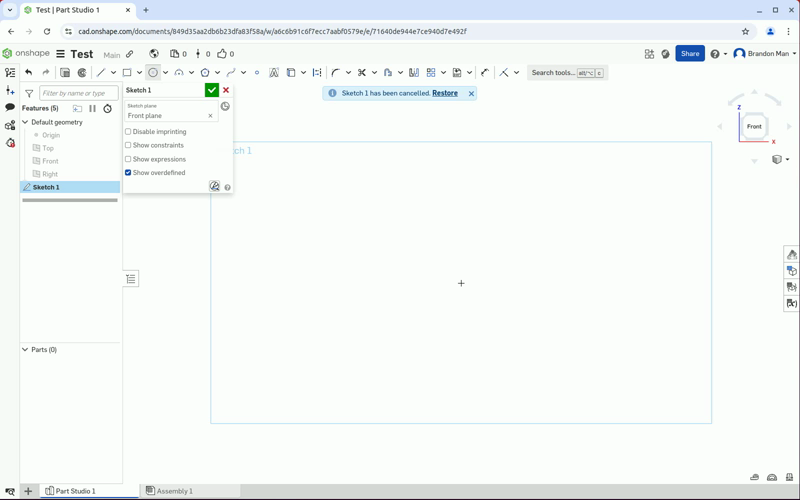
click(461, 282)
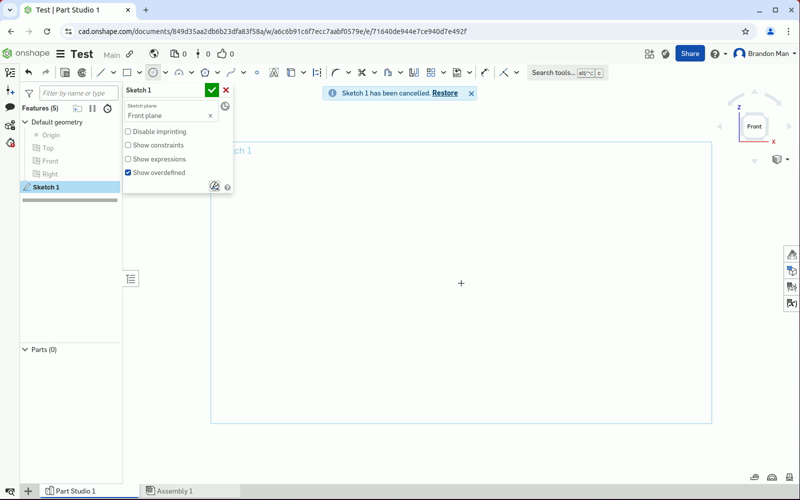
key_up(shift)
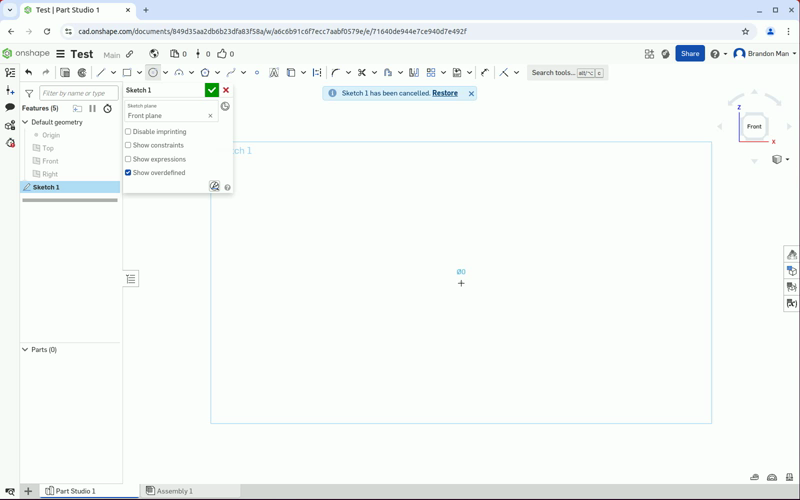
mouse_move(497, 282)
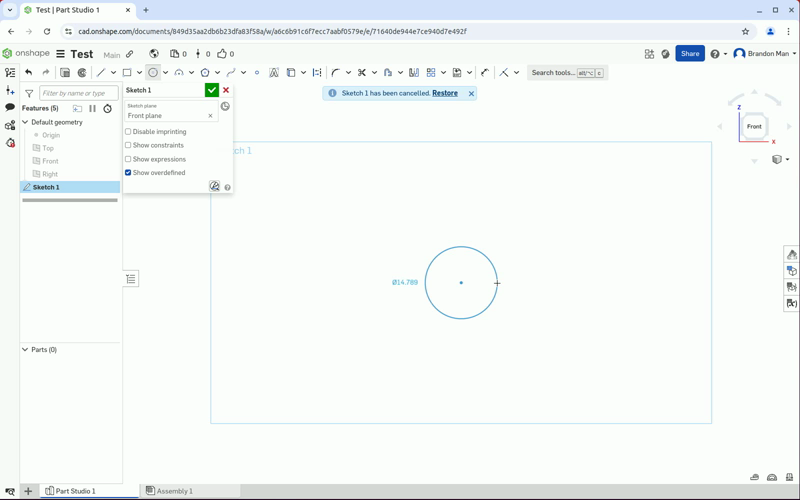
click(497, 282)
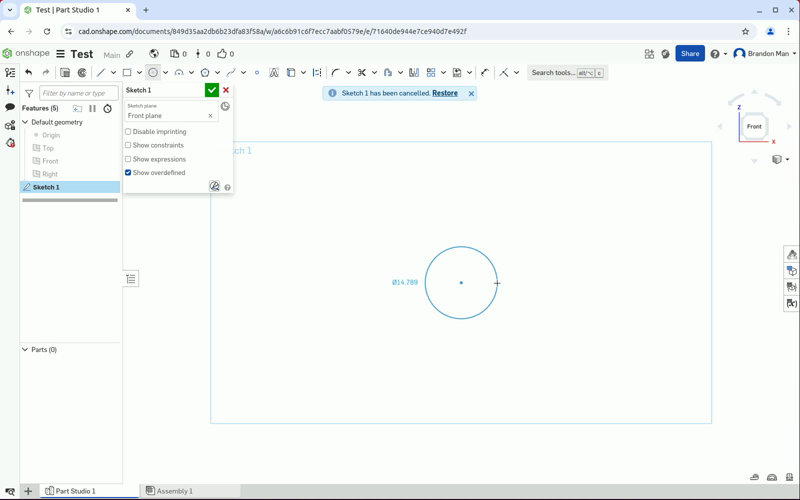
key(esc)
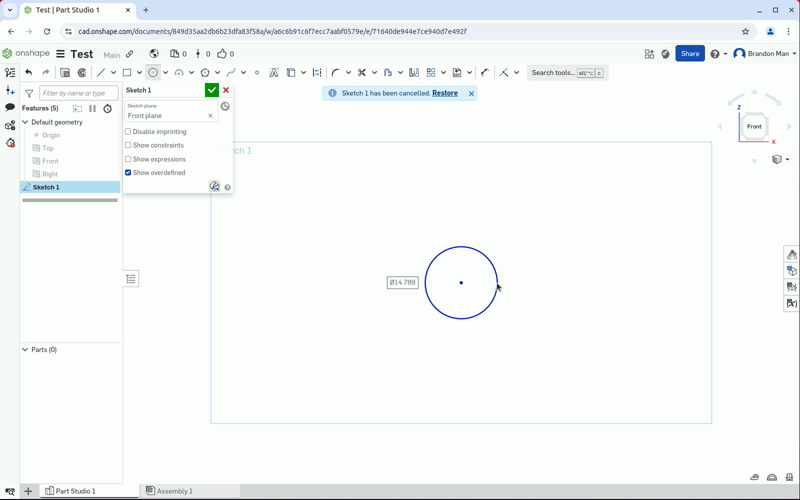
key(c)
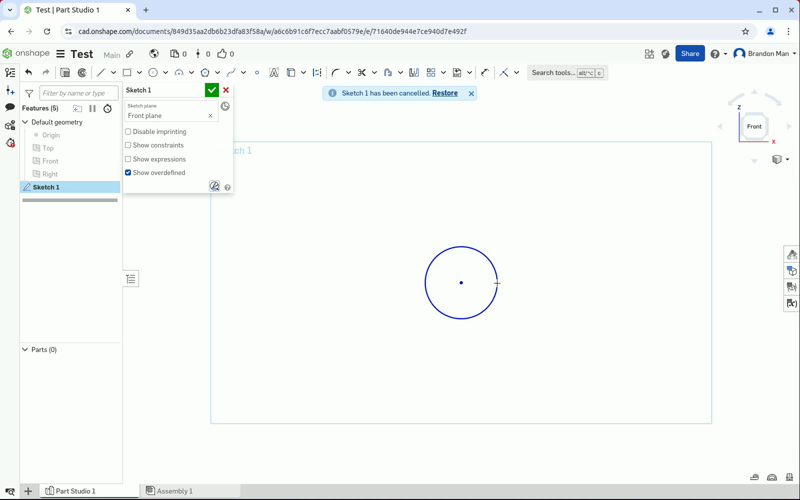
key_down(shift)
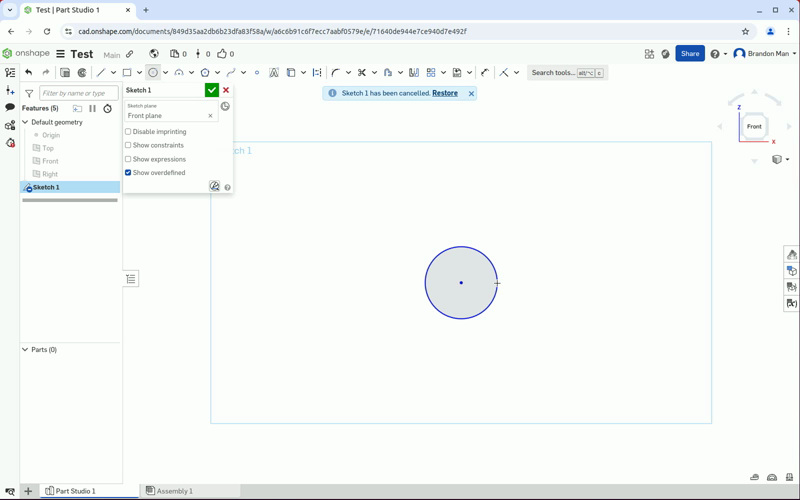
mouse_move(461, 282)
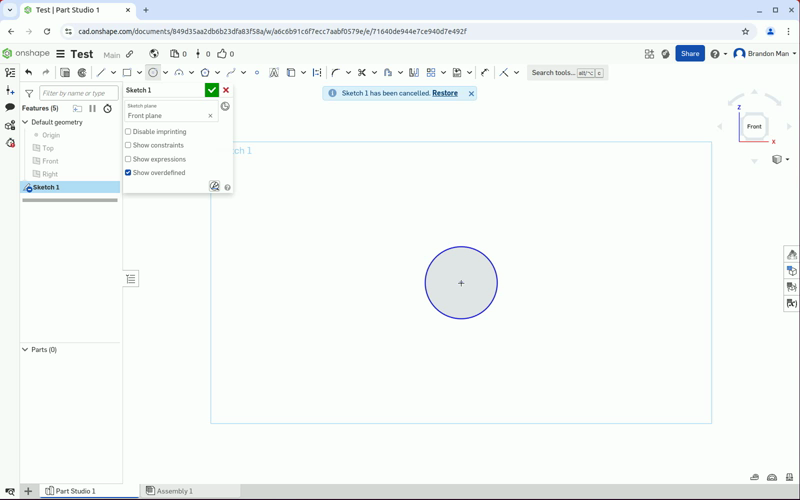
click(461, 282)
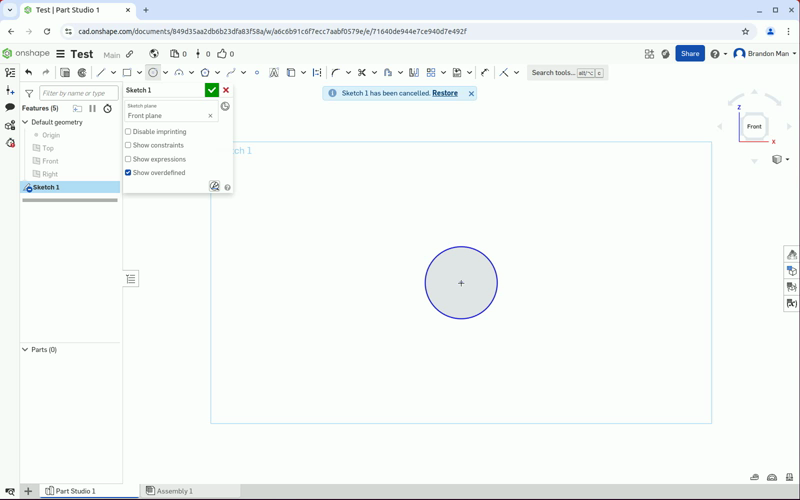
key_up(shift)
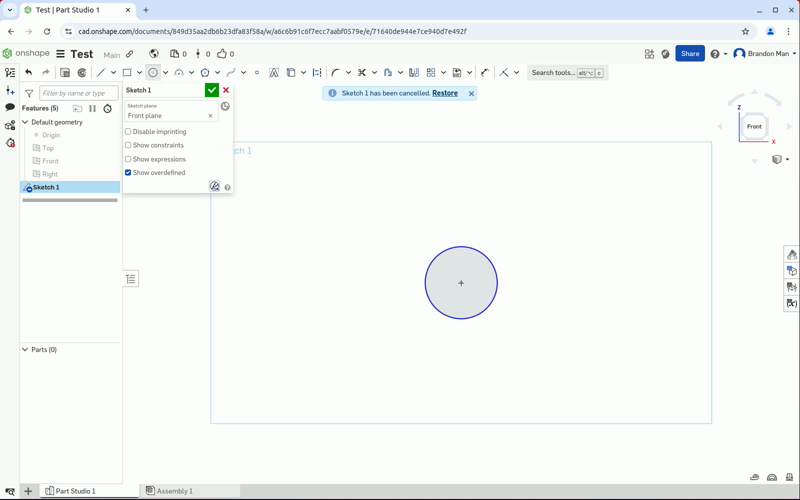
mouse_move(479, 282)
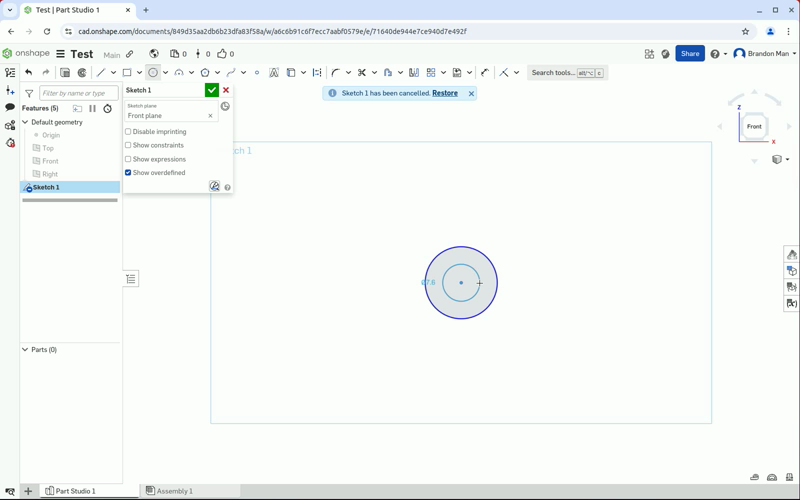
click(479, 282)
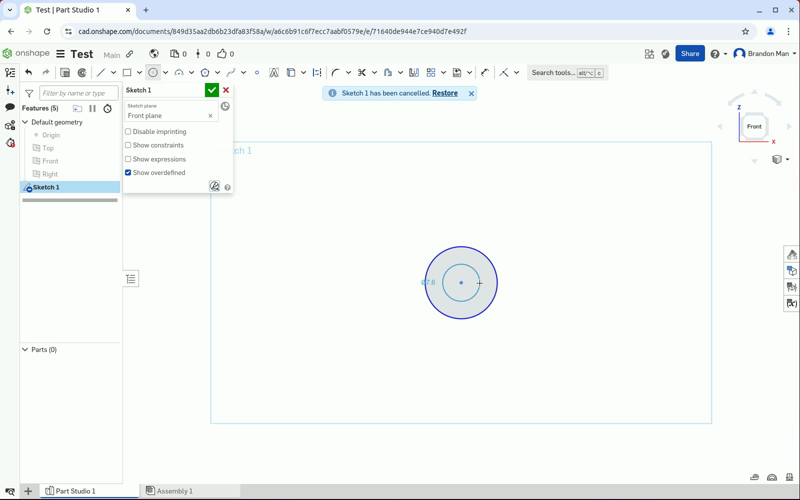
key(esc)
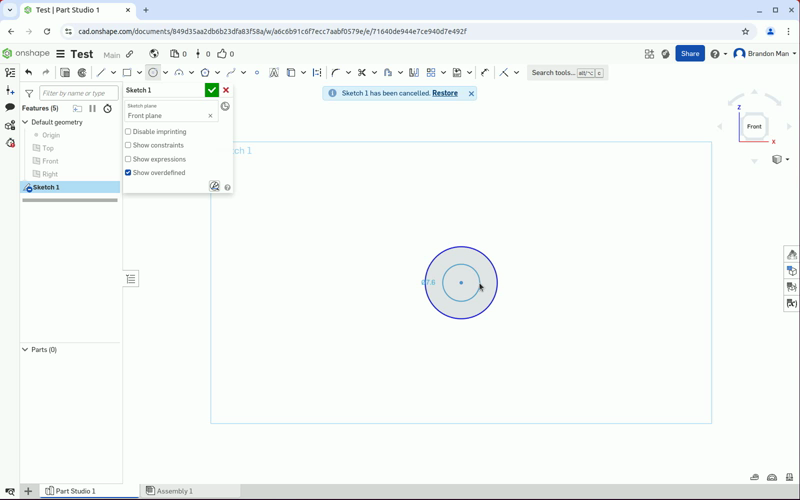
mouse_move(436, 295)
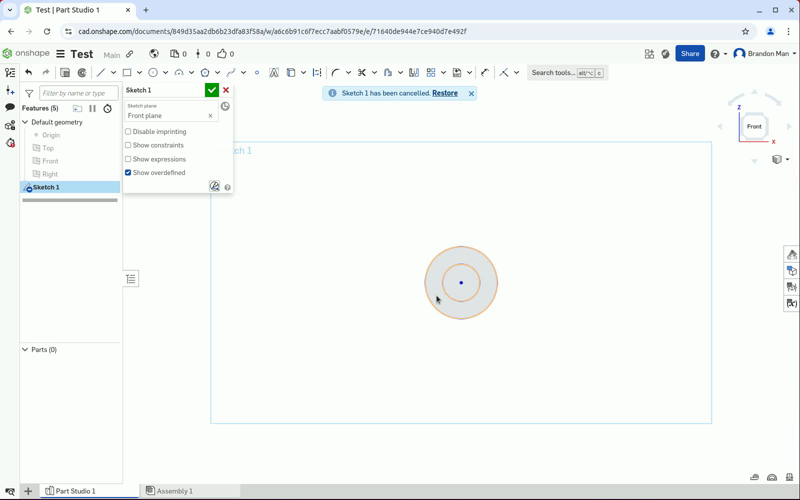
click(436, 295)
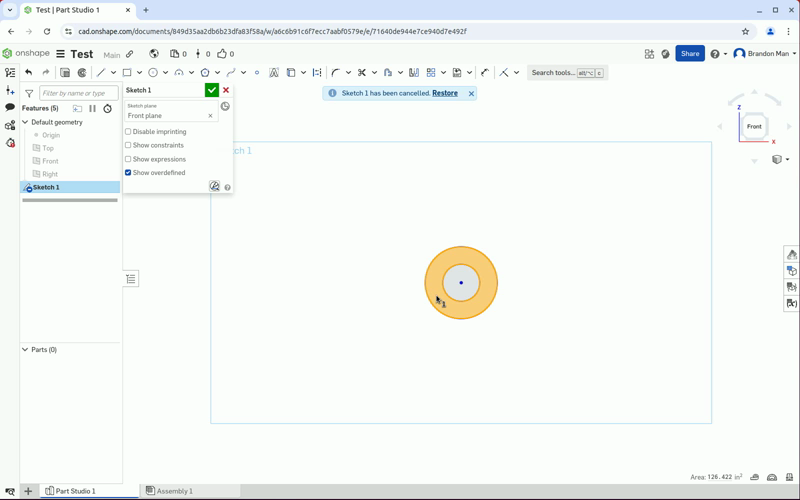
mouse_move(73, 352)
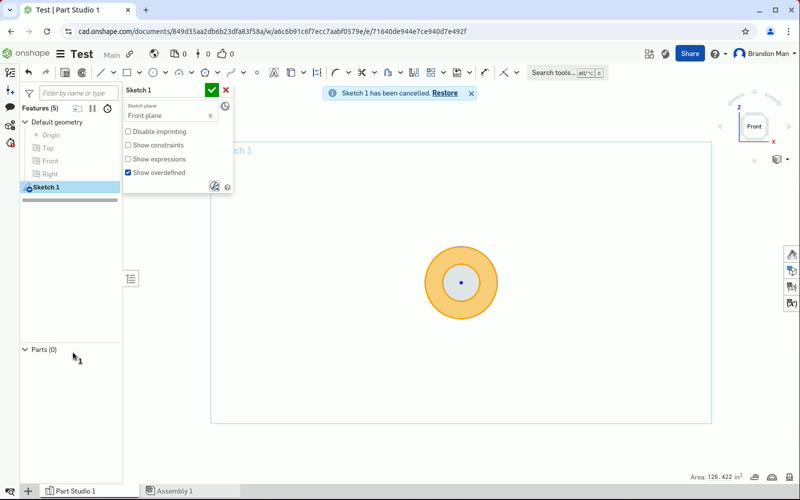
key(shift+y)
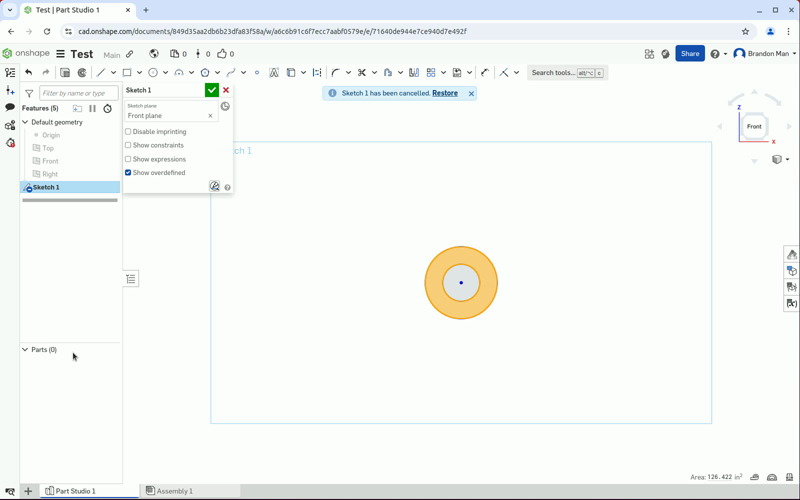
key(shift+e)
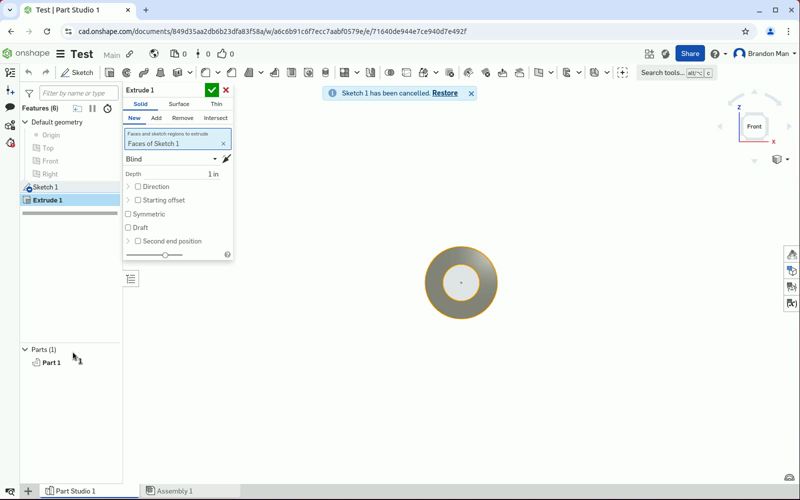
mouse_move(143, 106)
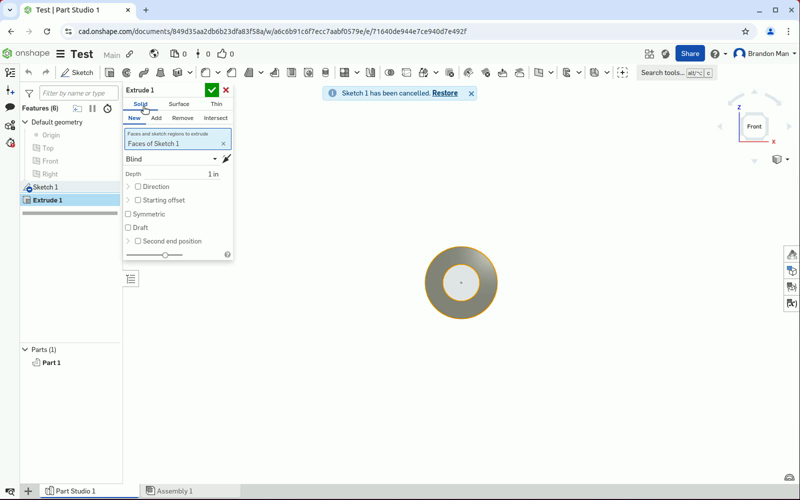
click(143, 106)
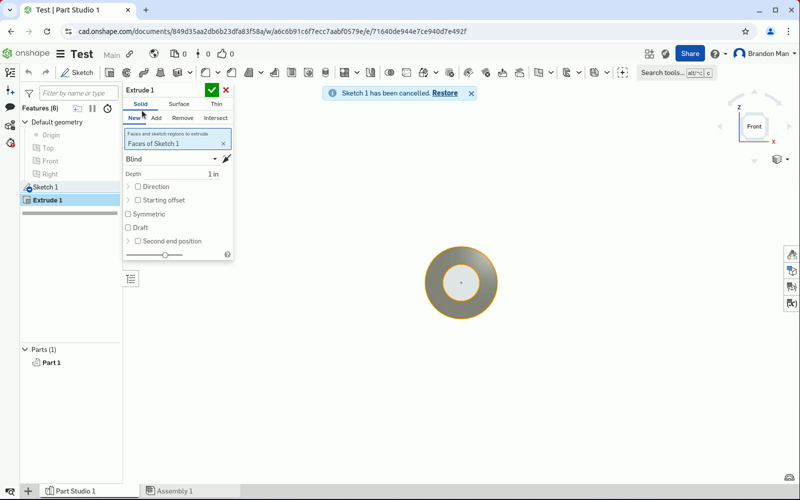
mouse_move(137, 120)
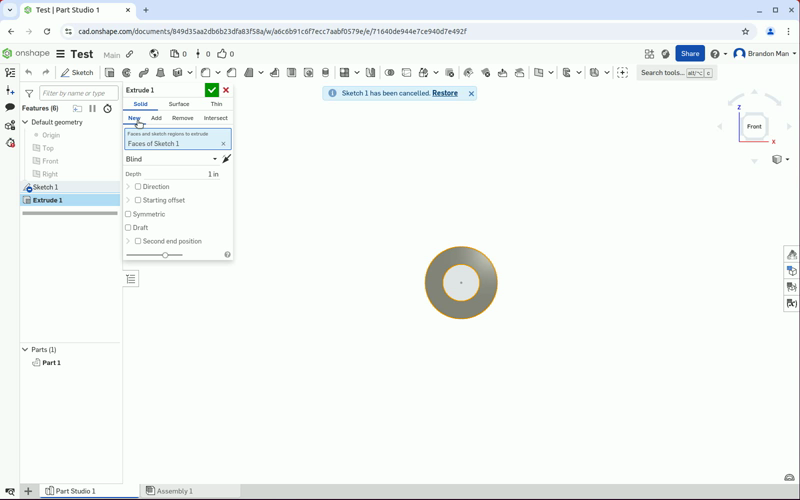
click(137, 120)
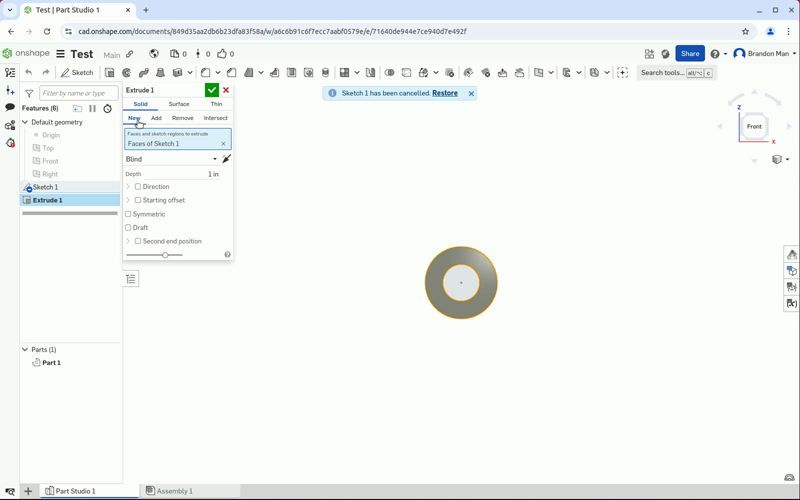
key(tab, 4)
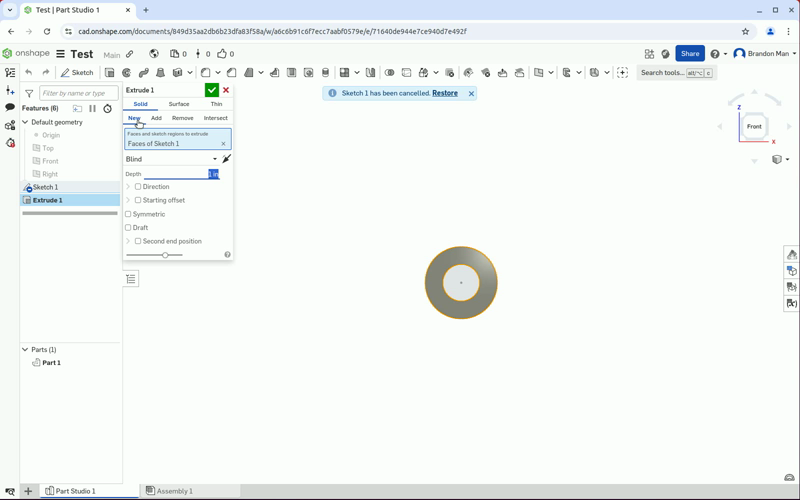
text(3.129)
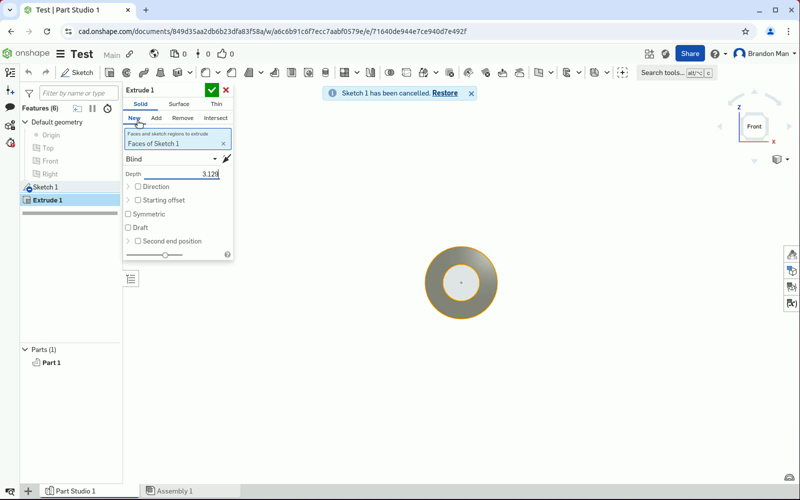
key(enter)
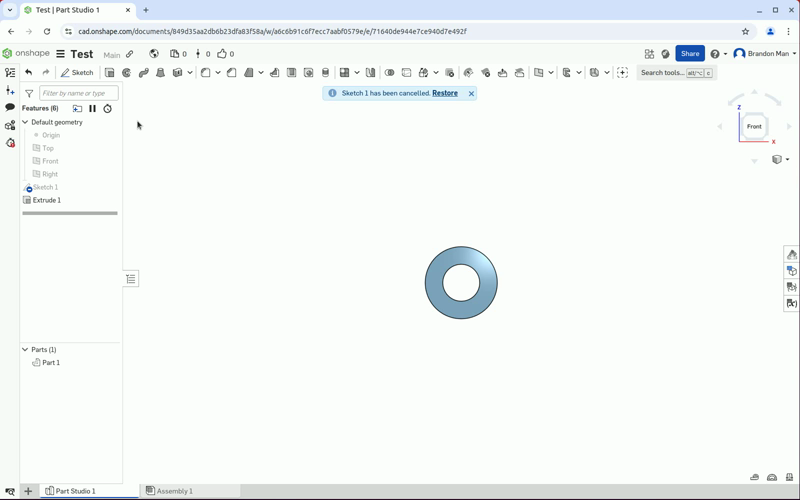
key(shift+h)
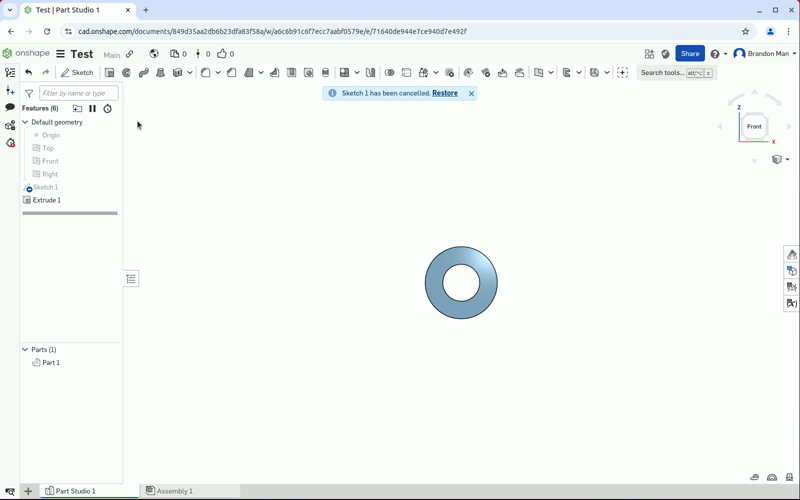
key(shift+h)
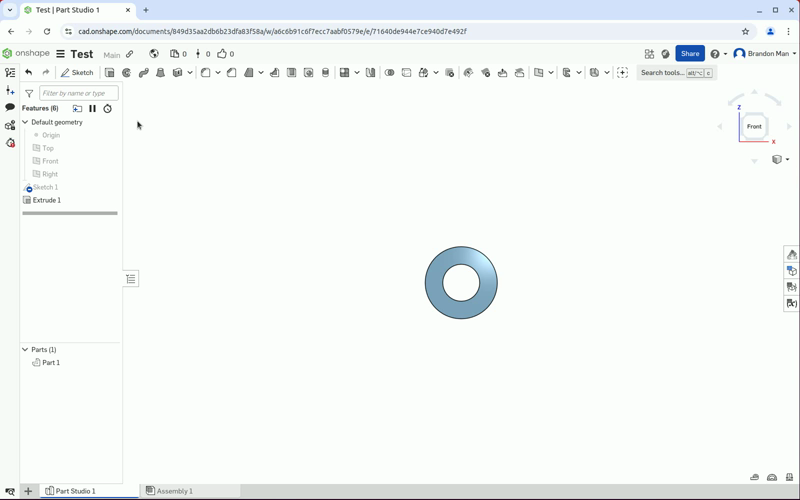
mouse_move(73, 189)
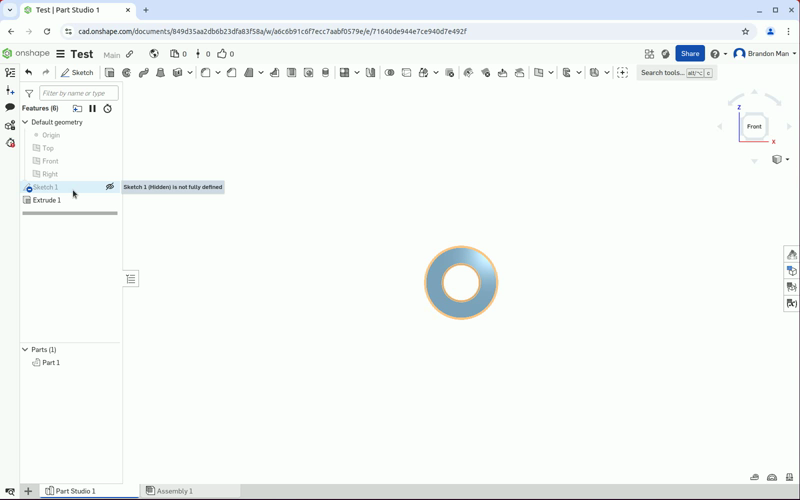
click(73, 189)
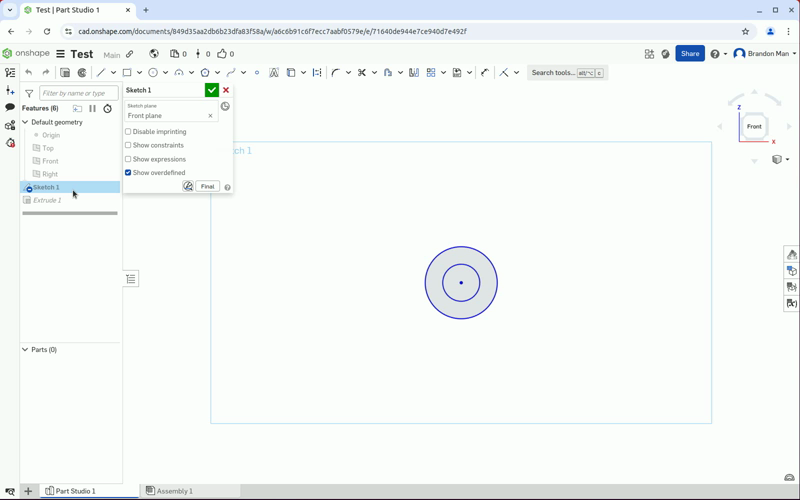
mouse_move(229, 92)
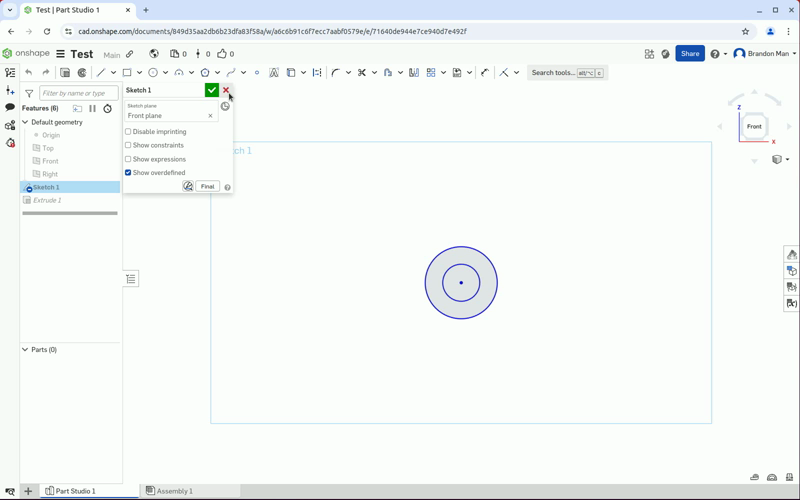
click(229, 92)
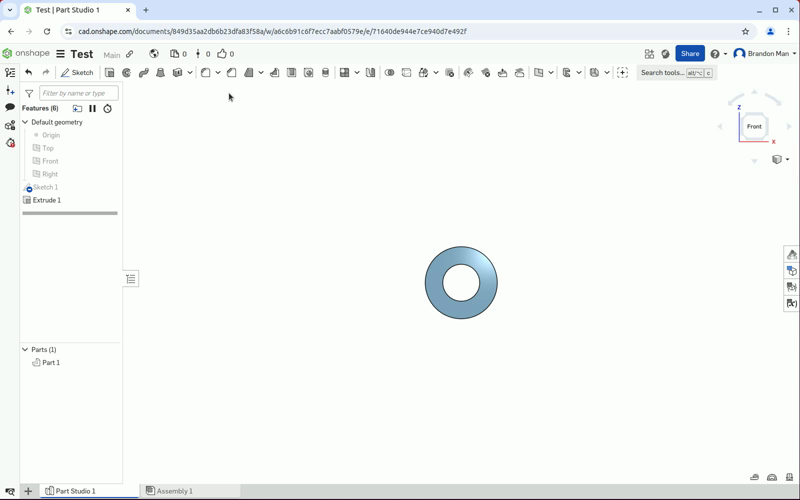
mouse_move(541, 75)
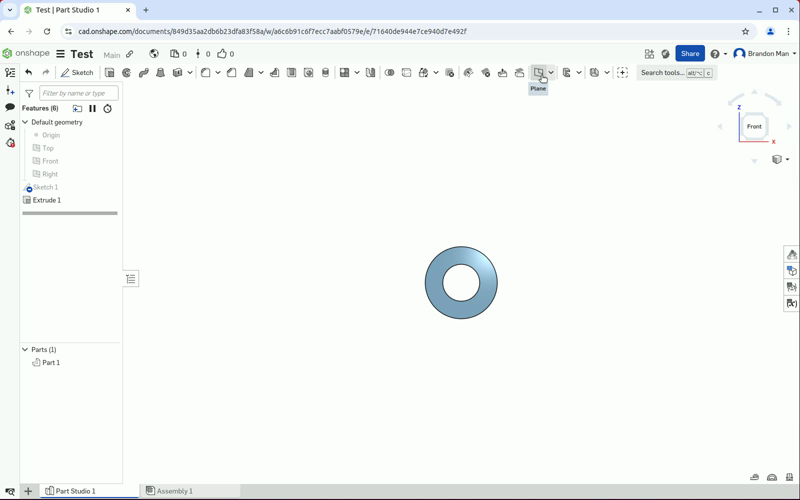
click(541, 75)
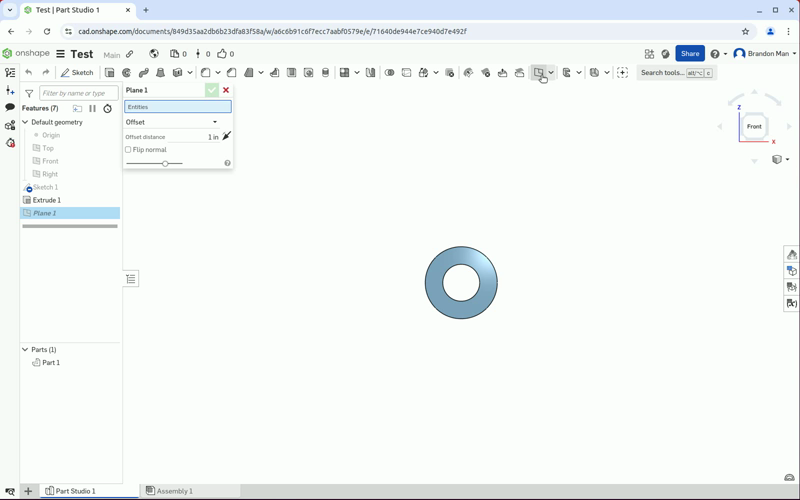
mouse_move(73, 163)
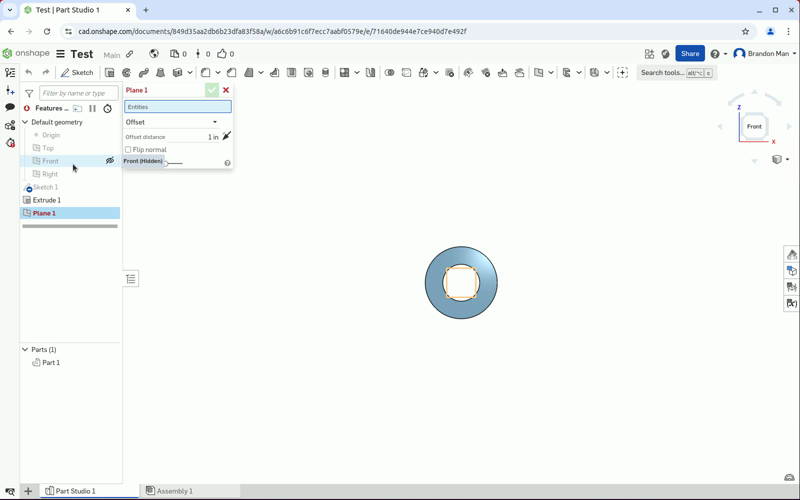
click(73, 163)
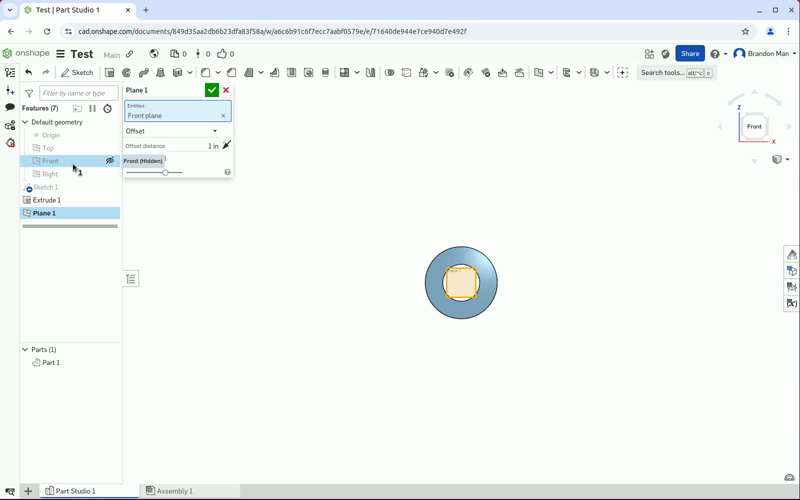
key(tab, 2)
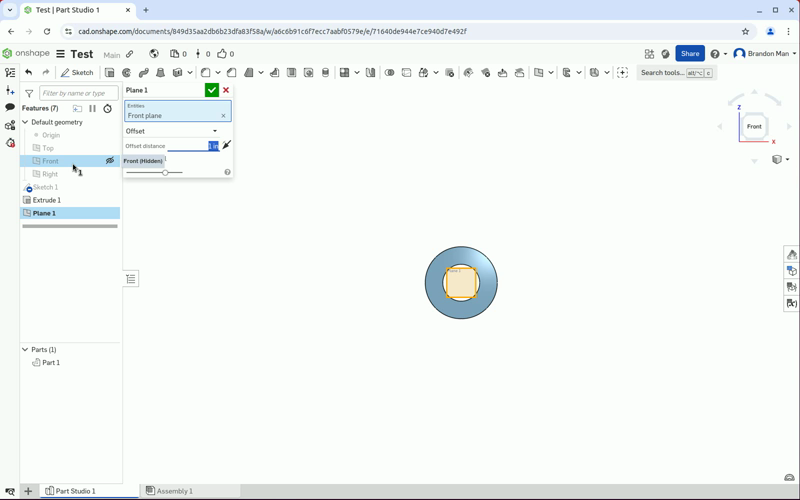
text(3.143)
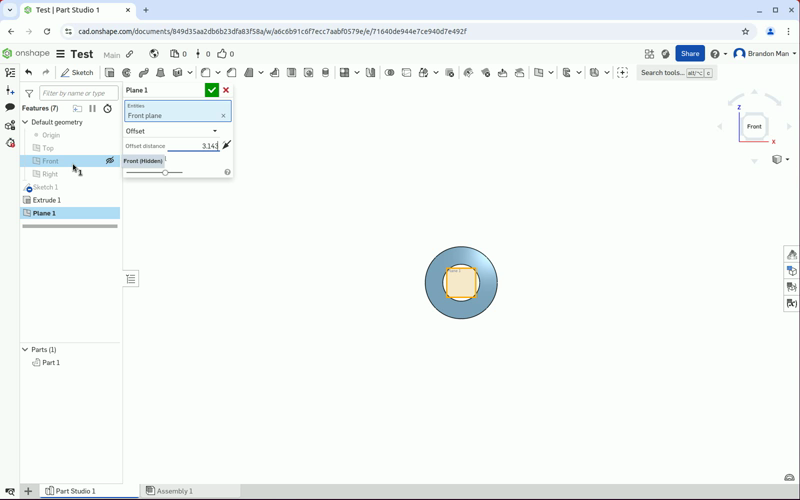
key(enter, 2)
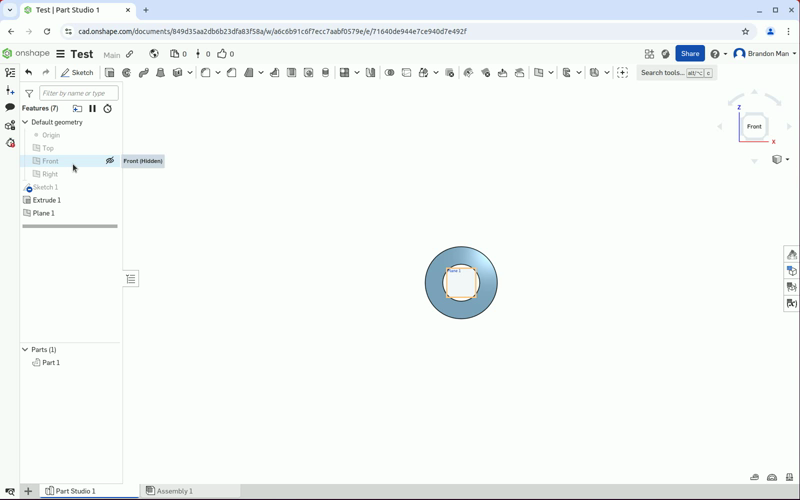
key(shift+s)
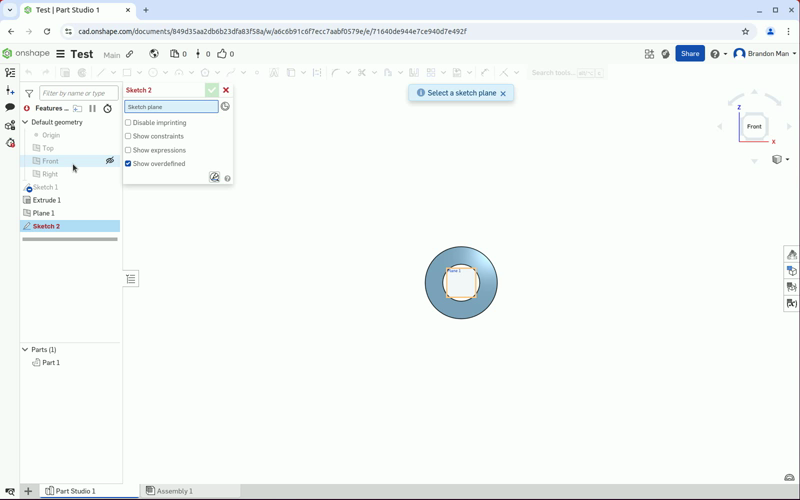
mouse_move(73, 215)
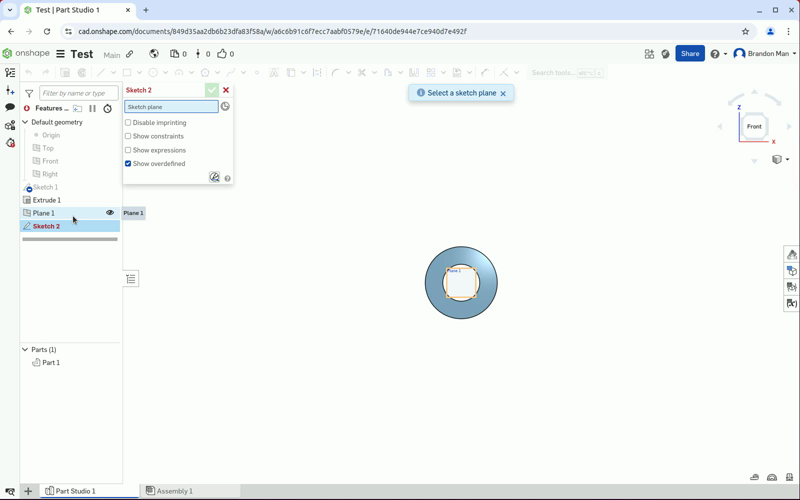
click(73, 215)
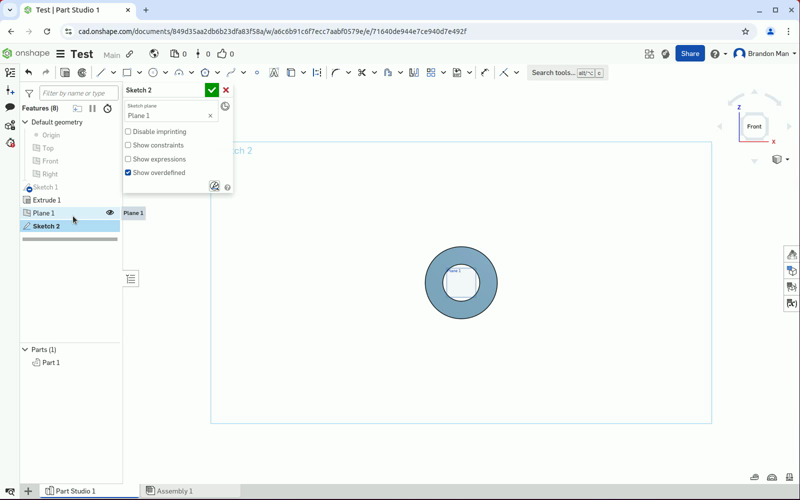
mouse_move(73, 352)
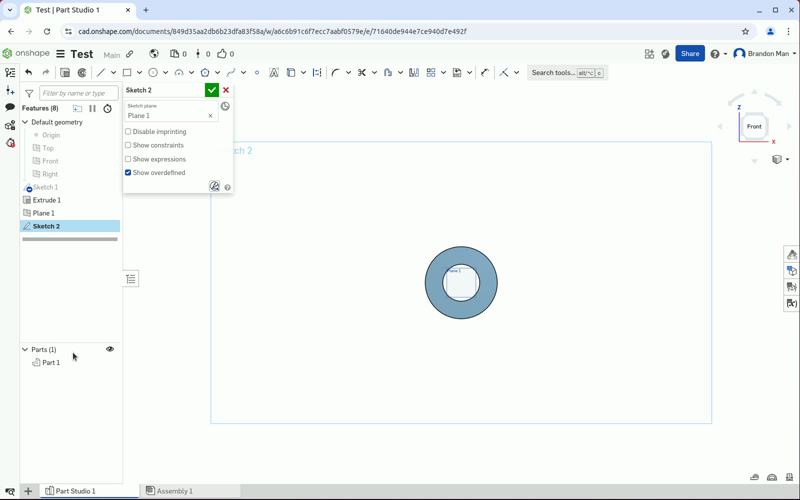
key(y)
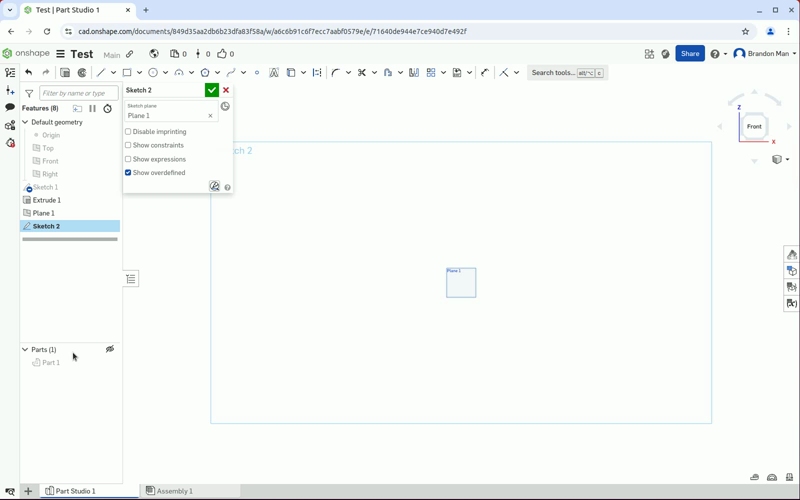
key(c)
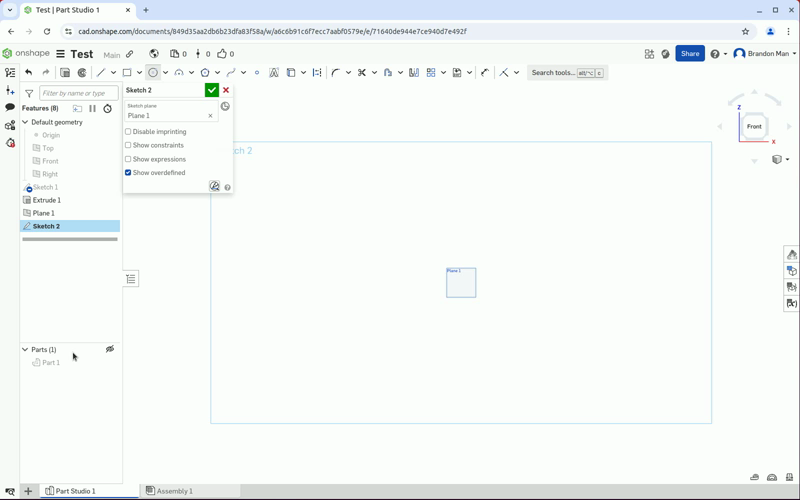
key_down(shift)
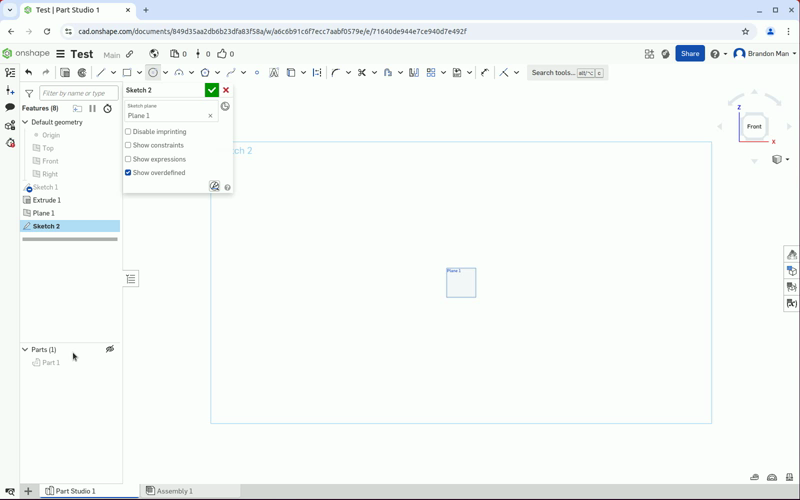
mouse_move(461, 282)
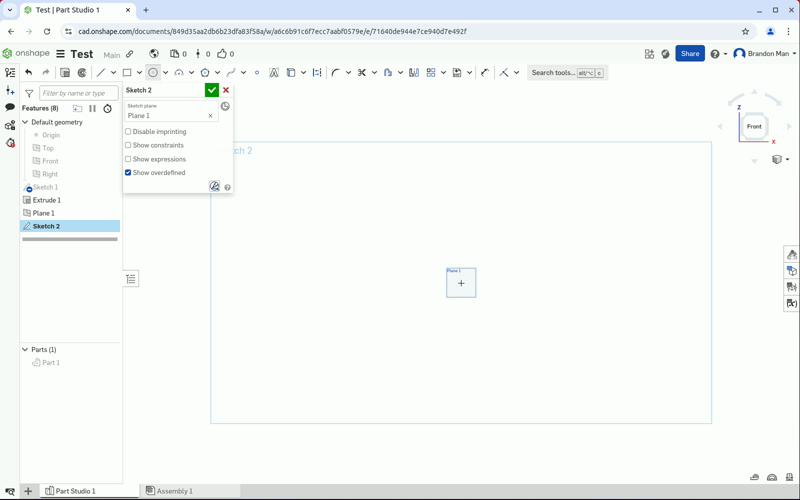
click(461, 282)
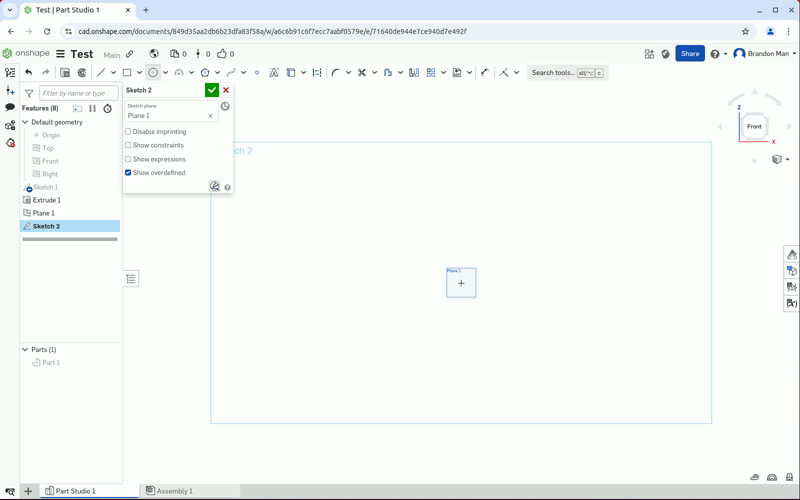
key_up(shift)
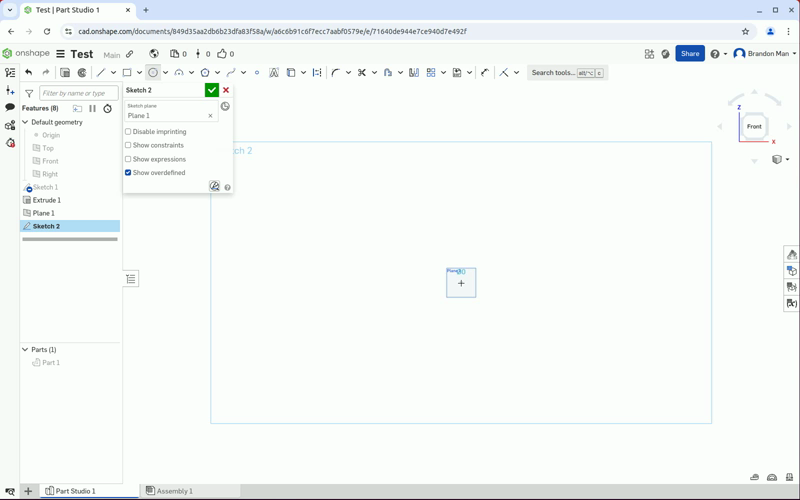
mouse_move(494, 282)
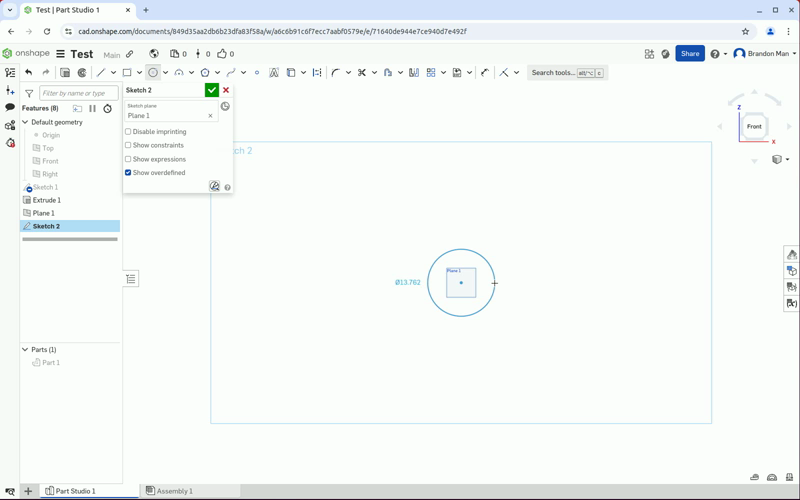
click(494, 282)
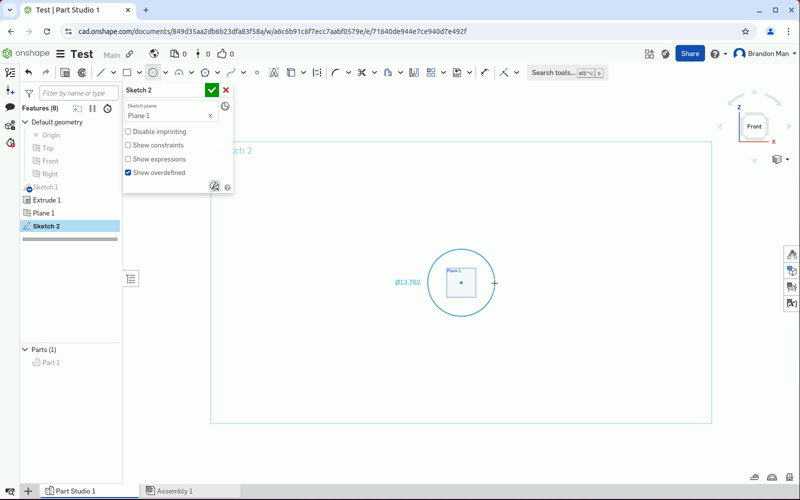
key(esc)
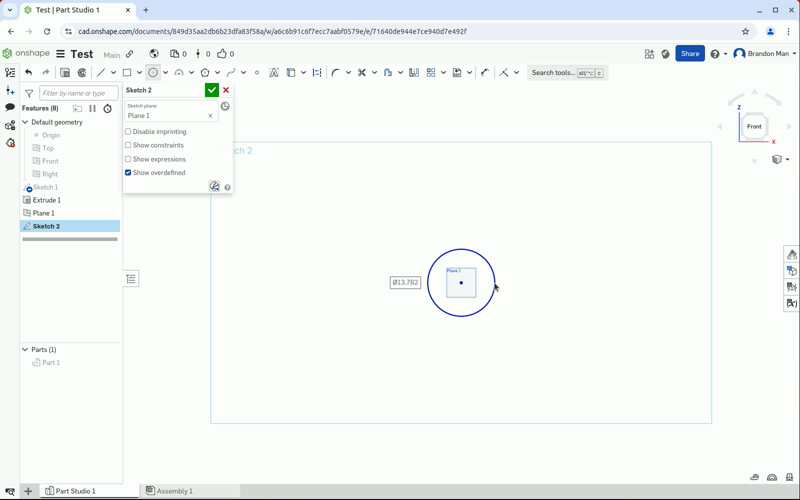
key(c)
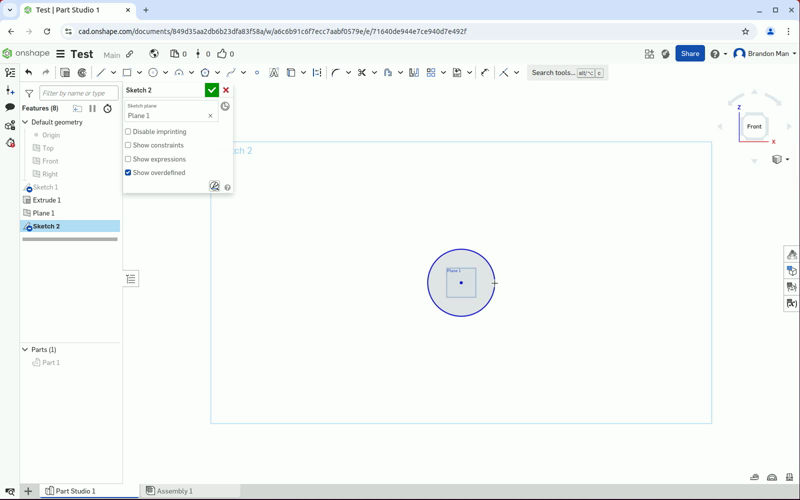
key_down(shift)
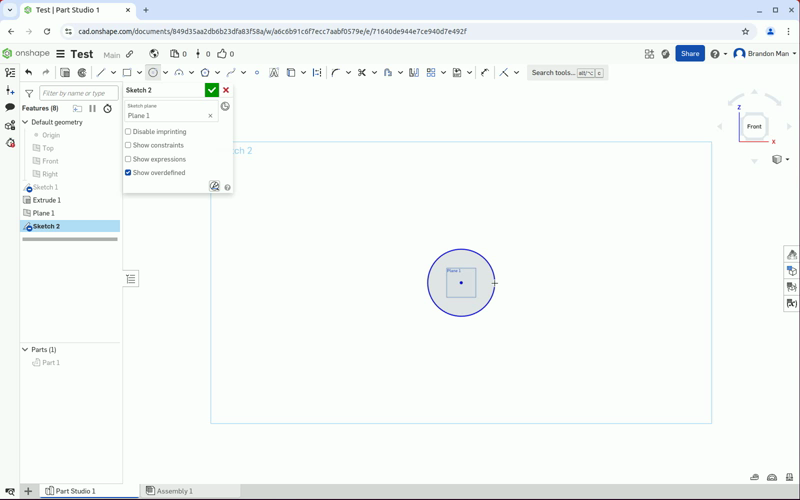
mouse_move(461, 282)
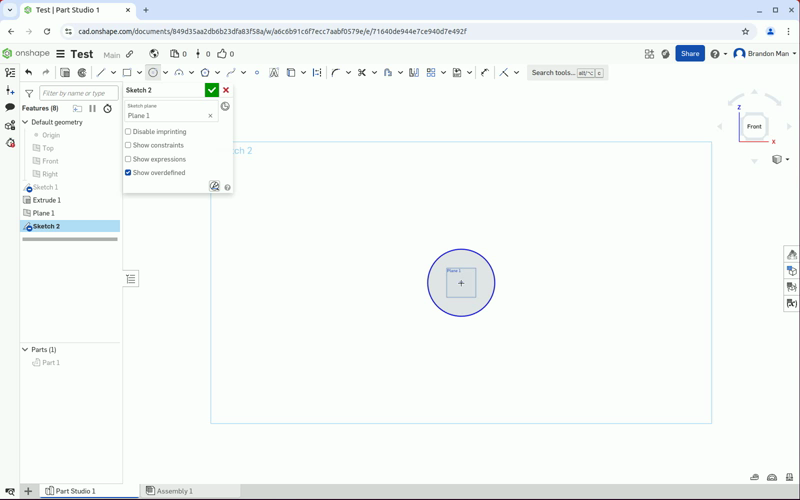
click(461, 282)
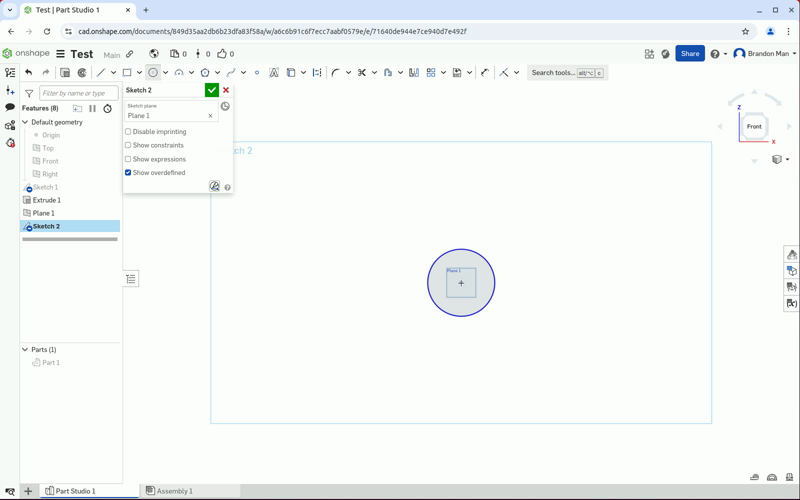
key_up(shift)
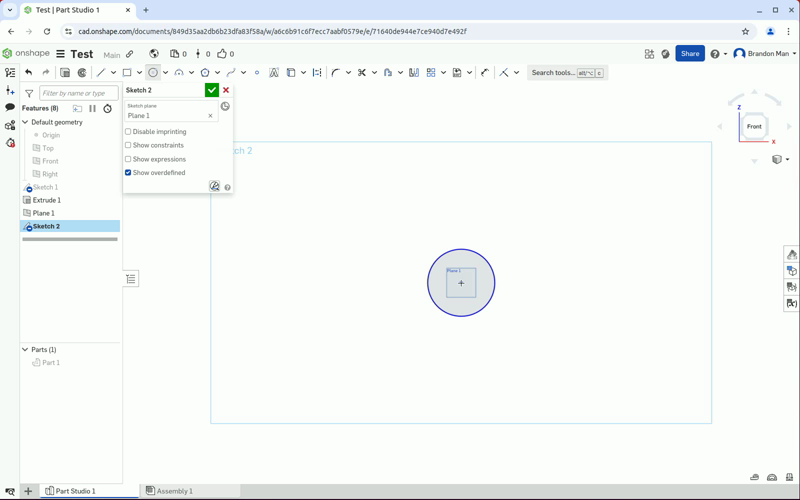
mouse_move(480, 282)
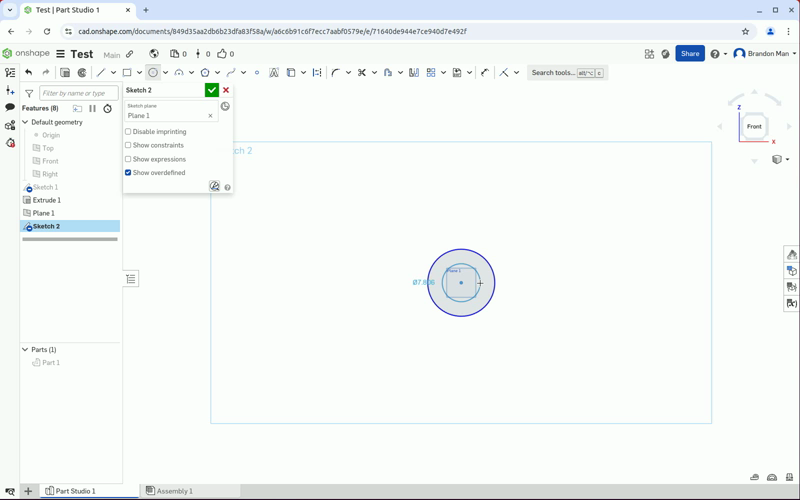
click(480, 282)
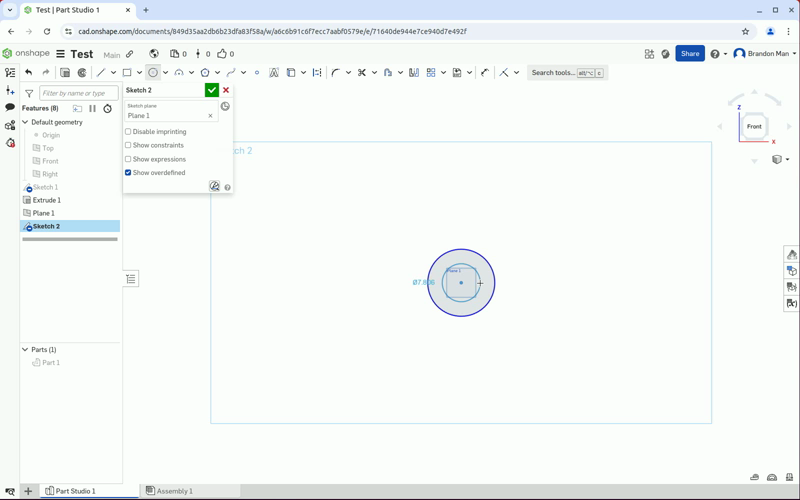
key(esc)
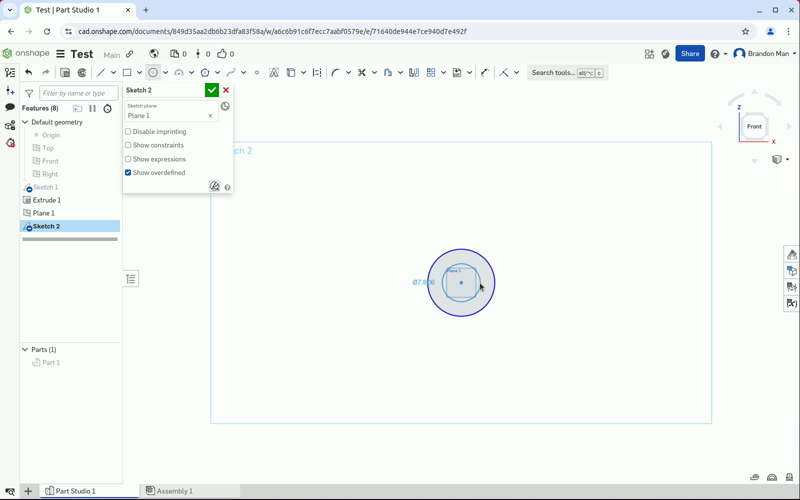
mouse_move(482, 296)
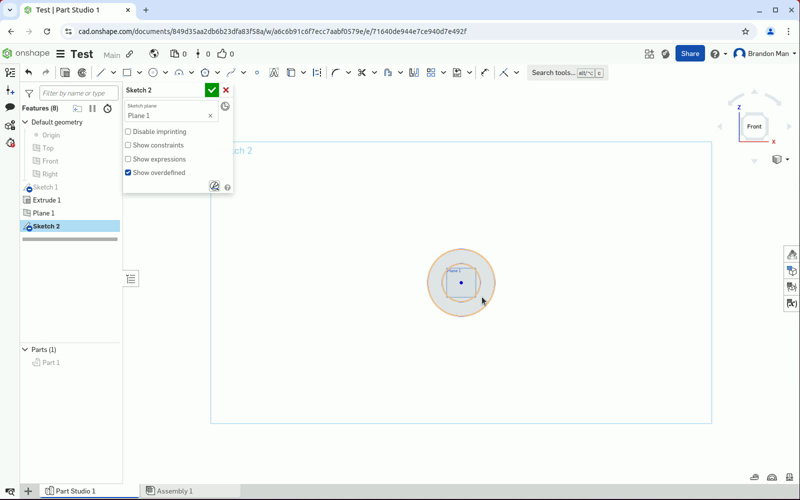
click(482, 296)
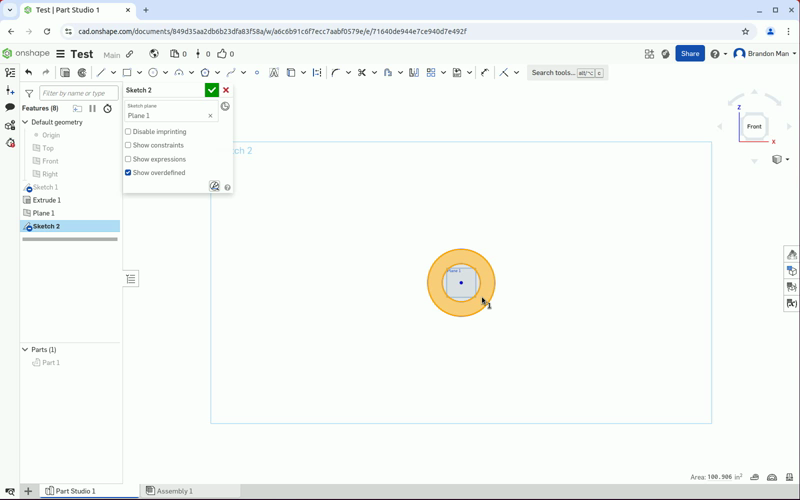
mouse_move(73, 352)
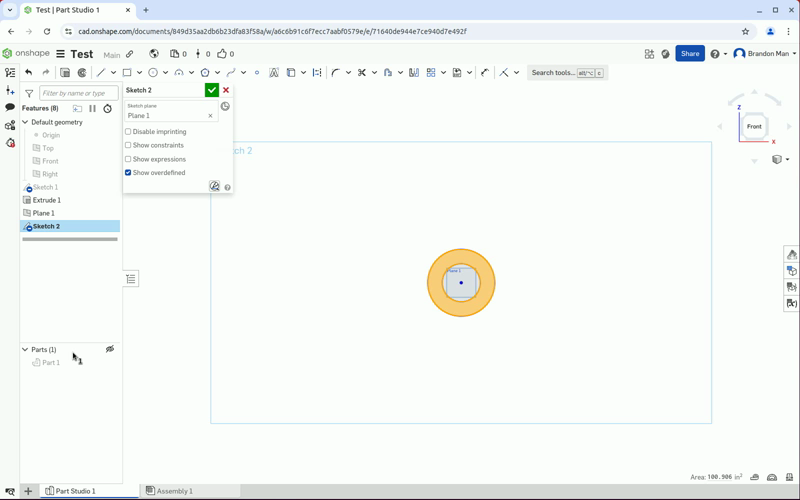
key(shift+y)
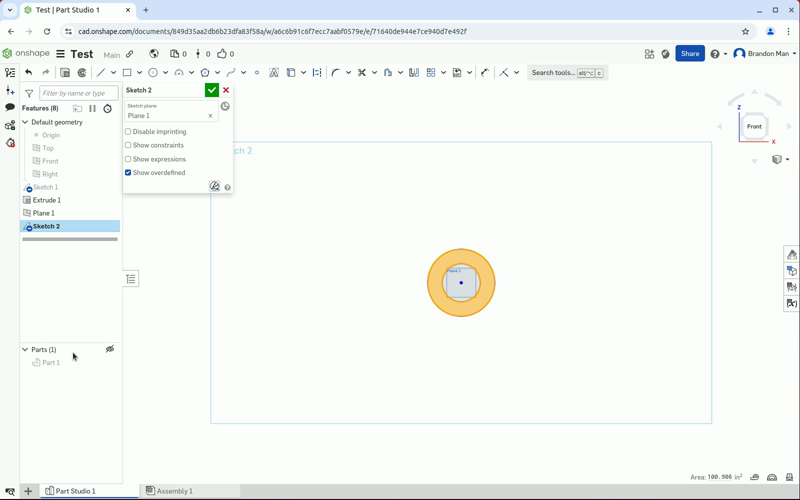
key(shift+e)
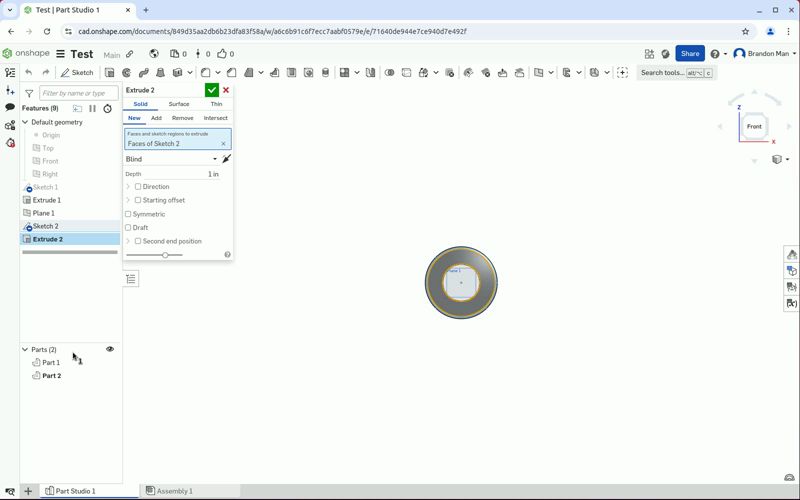
mouse_move(143, 106)
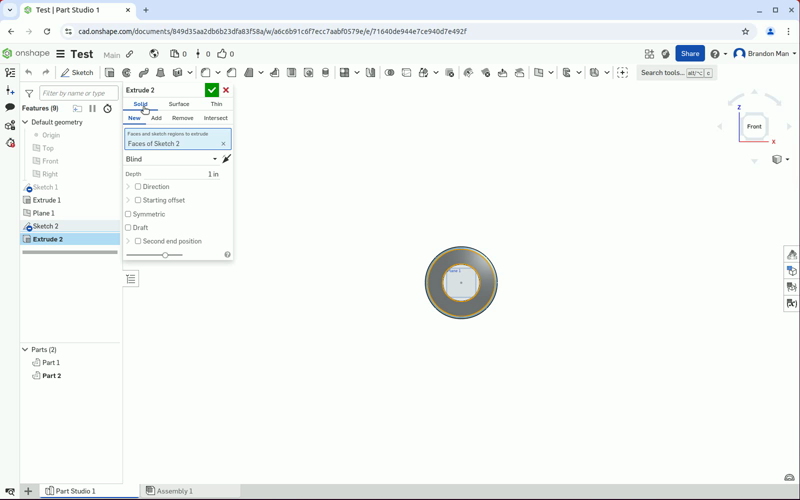
click(143, 106)
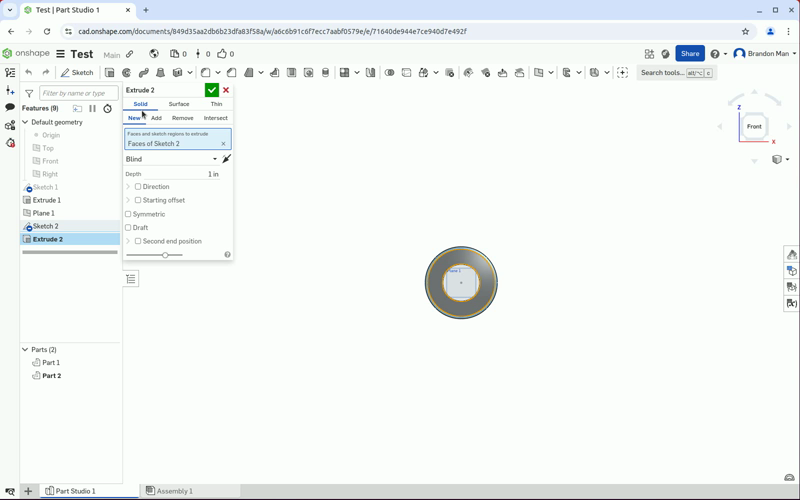
mouse_move(137, 120)
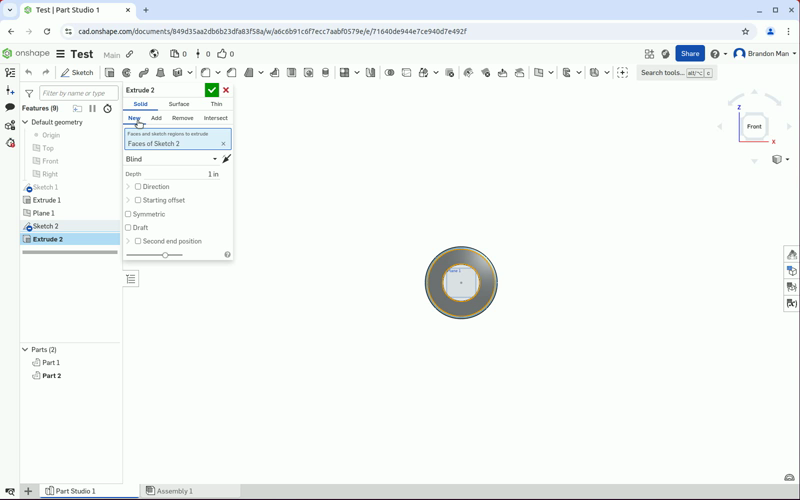
click(137, 120)
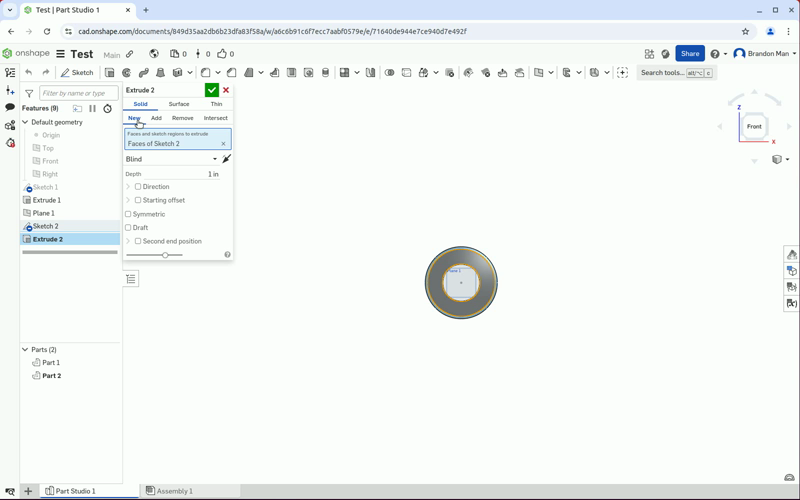
key(tab, 4)
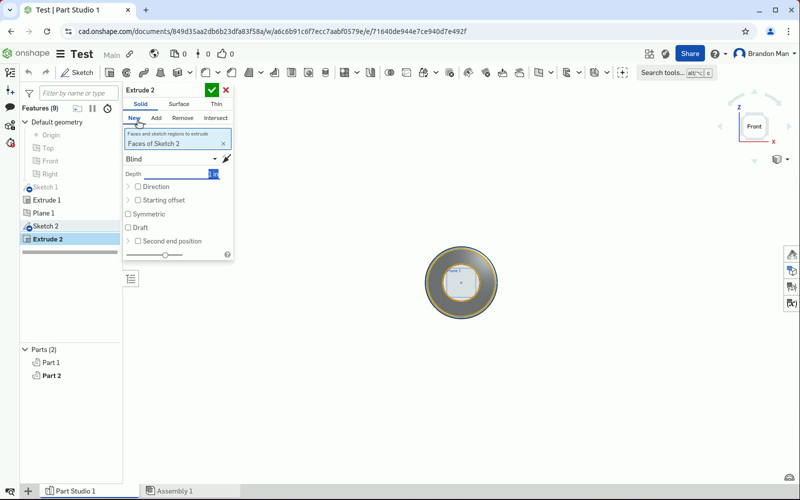
text(0.963)
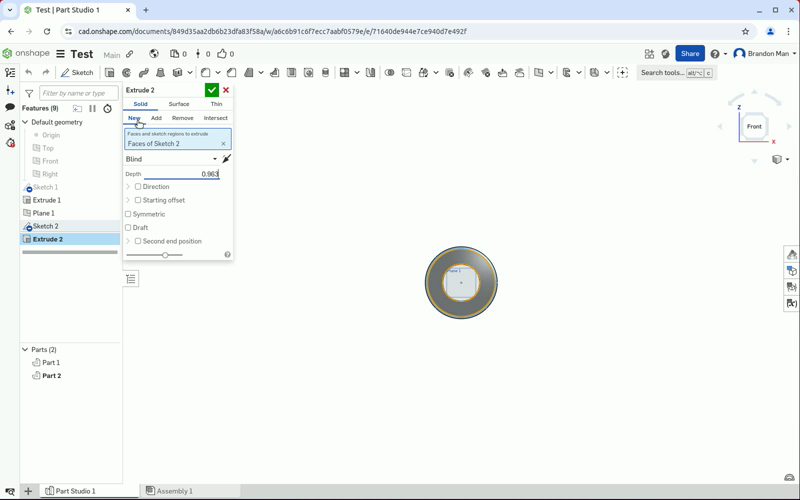
key(enter)
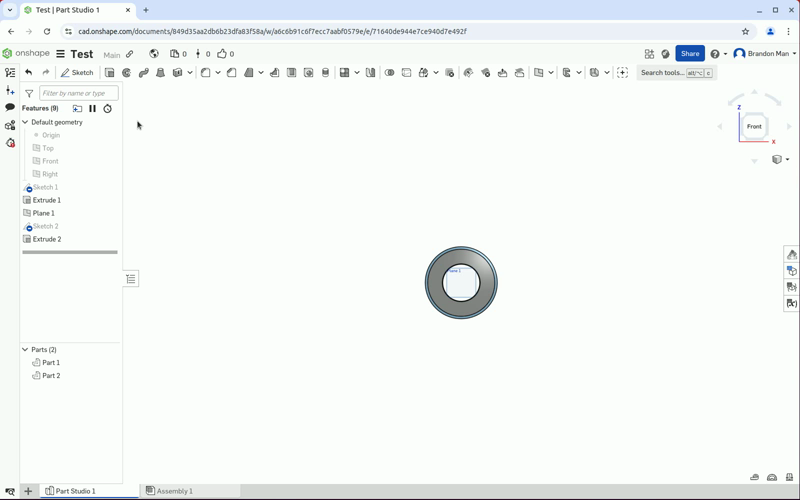
key(shift+h)
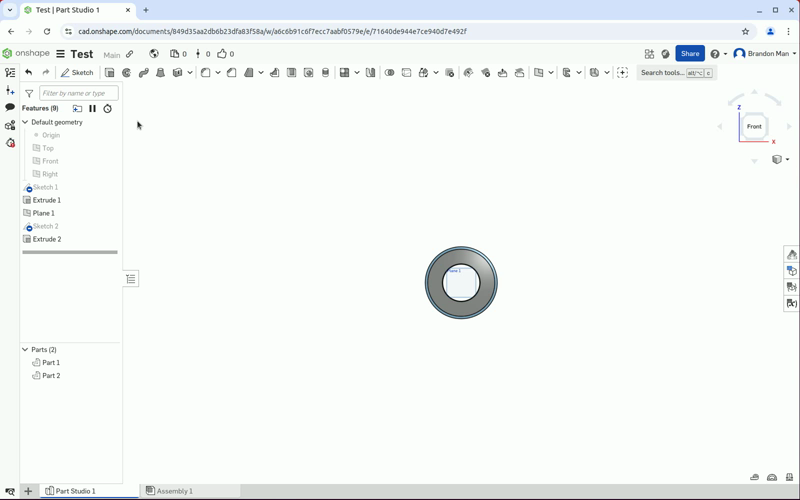
key(shift+h)
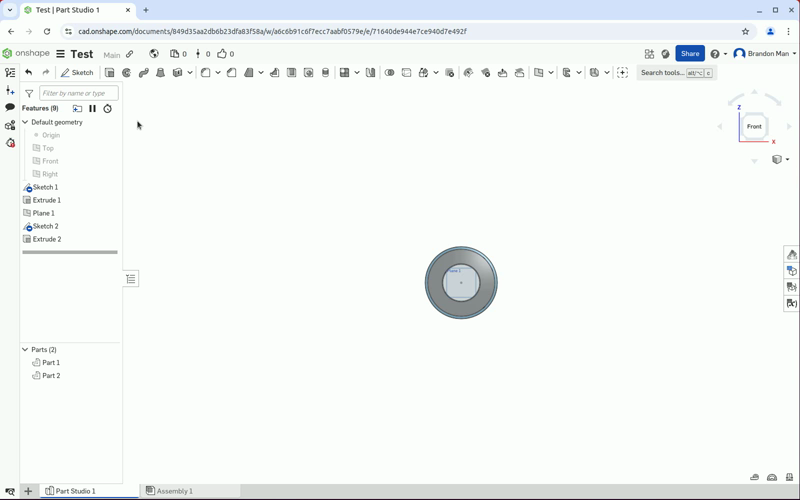
key(shift+7)
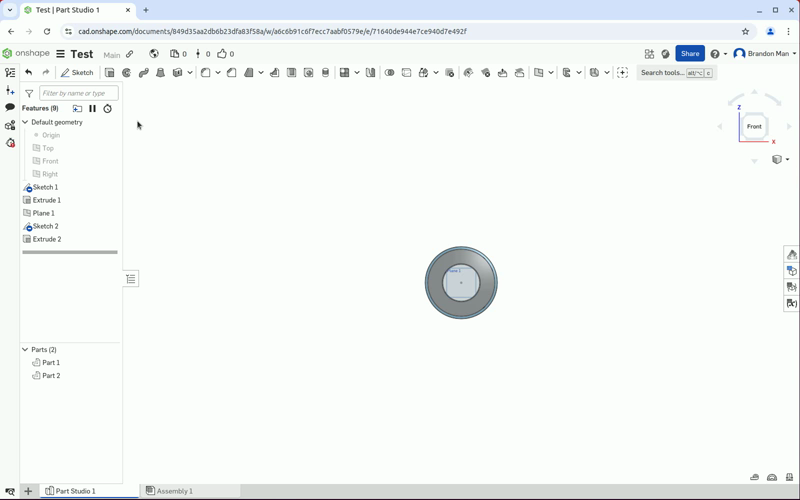
key(left, 2)
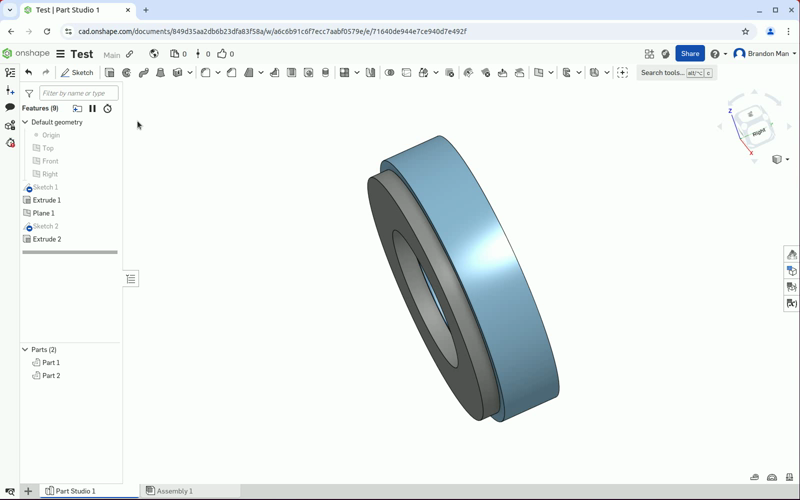
key(down, 2)
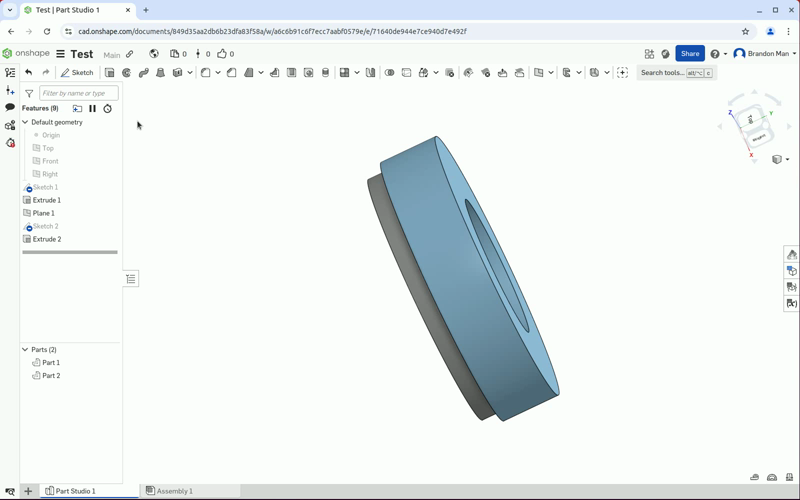
key(up, 2)
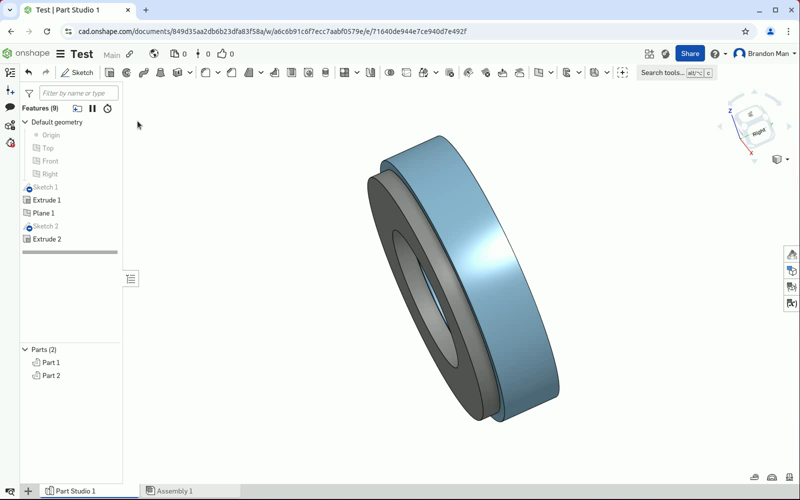
key(right, 2)
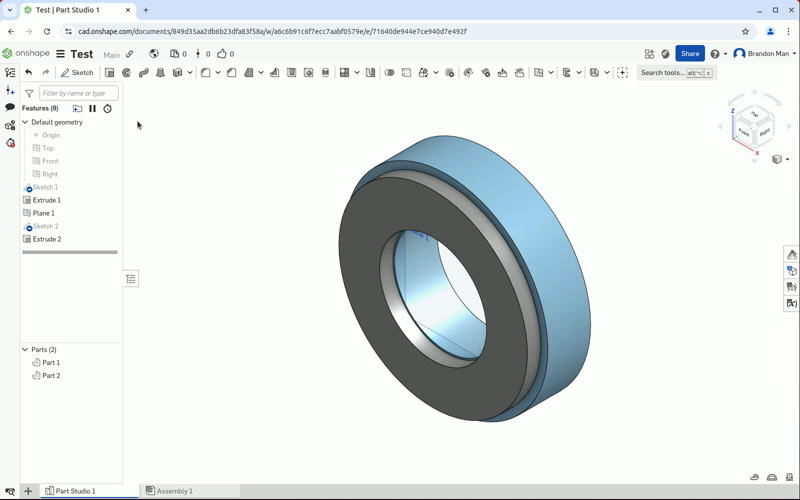
mouse_move(73, 189)
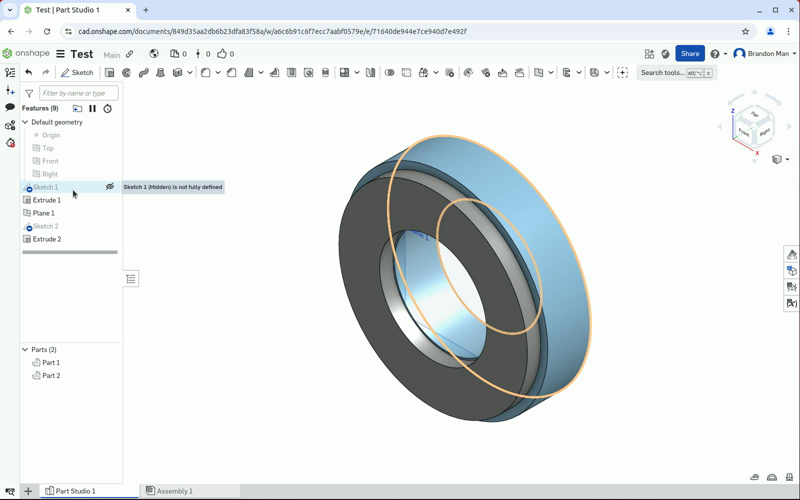
click(73, 189)